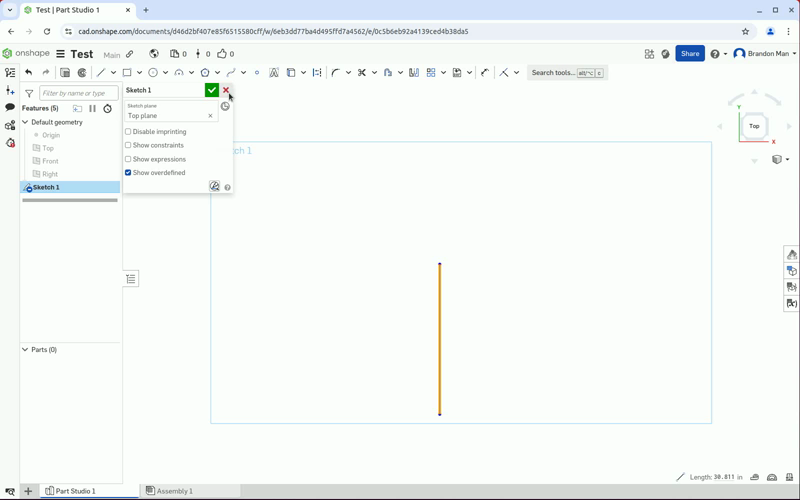
key(shift+h)
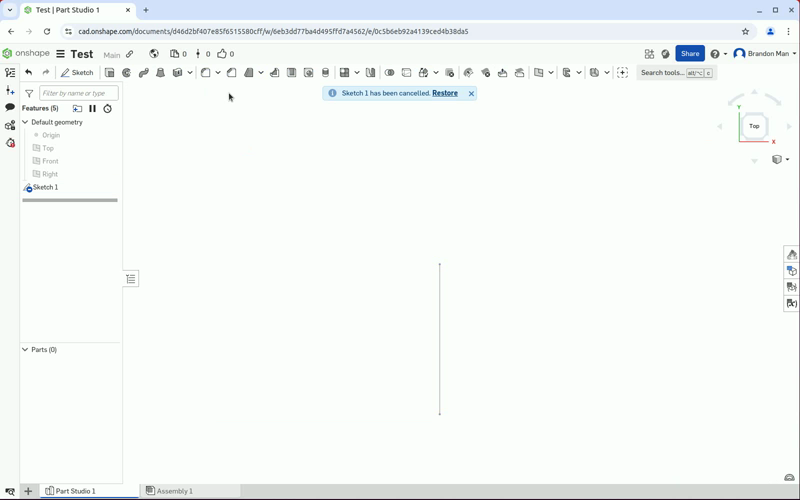
key(shift+s)
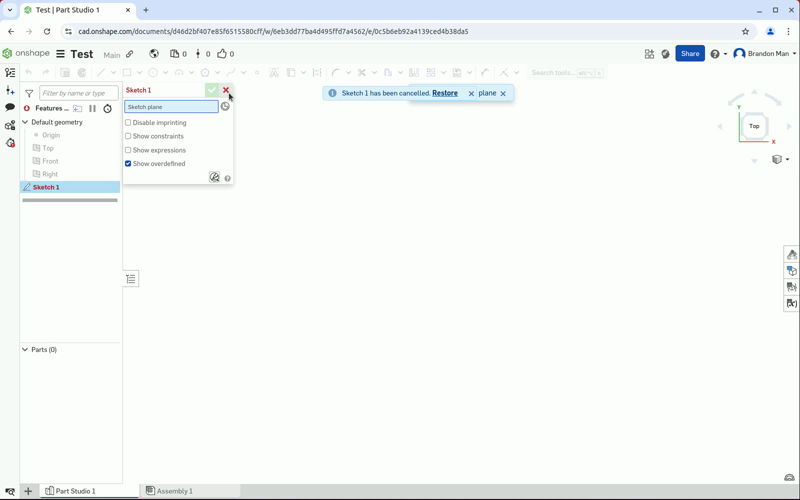
mouse_move(73, 150)
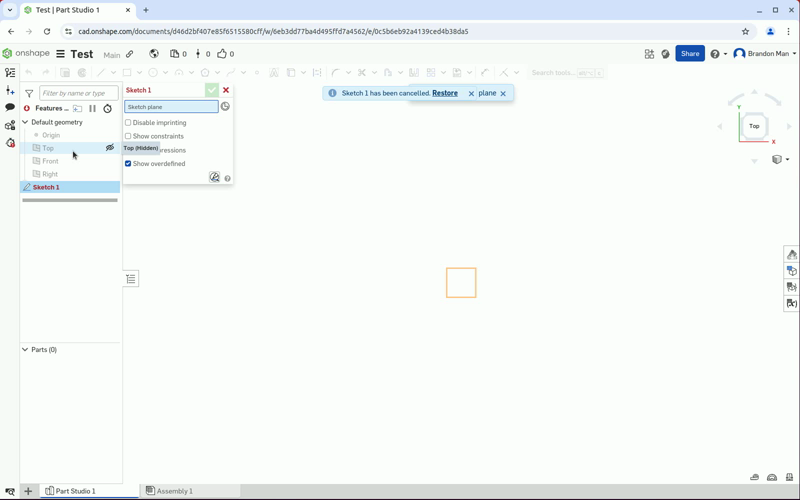
click(73, 150)
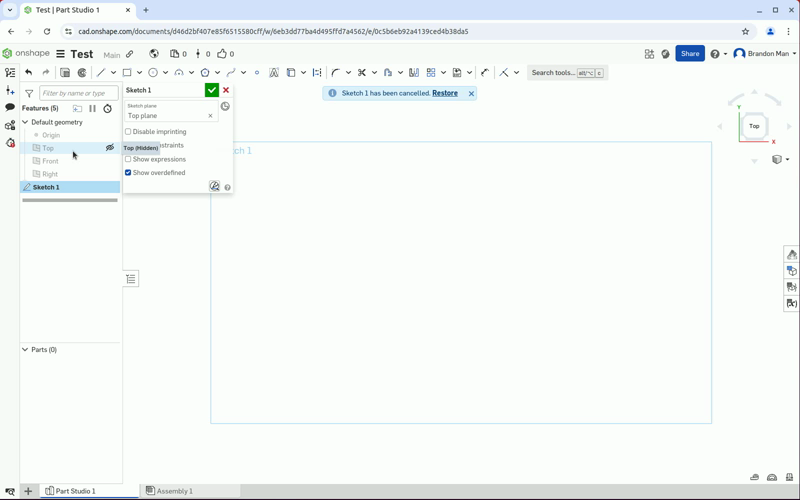
mouse_move(73, 352)
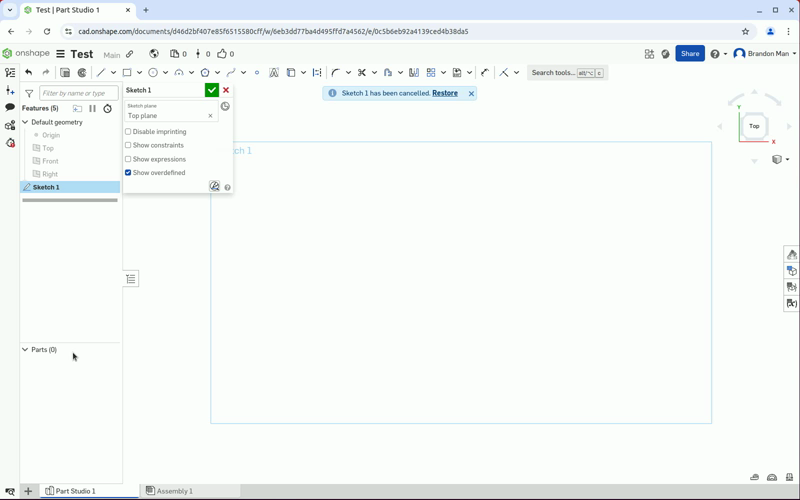
key(y)
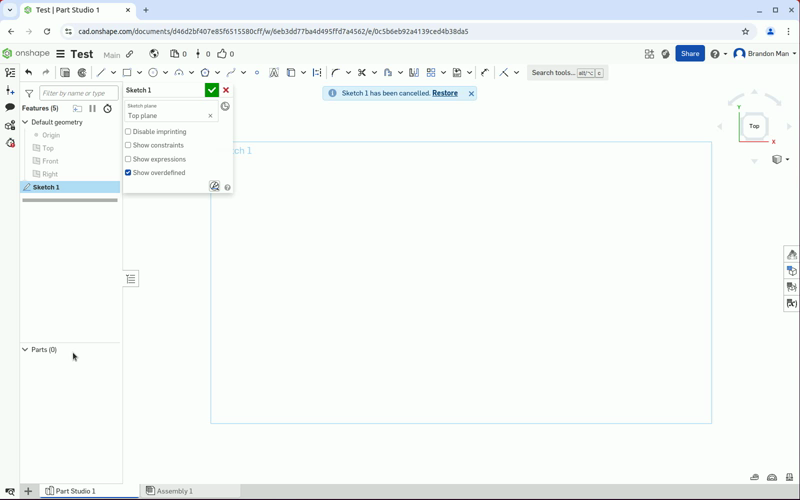
key(l)
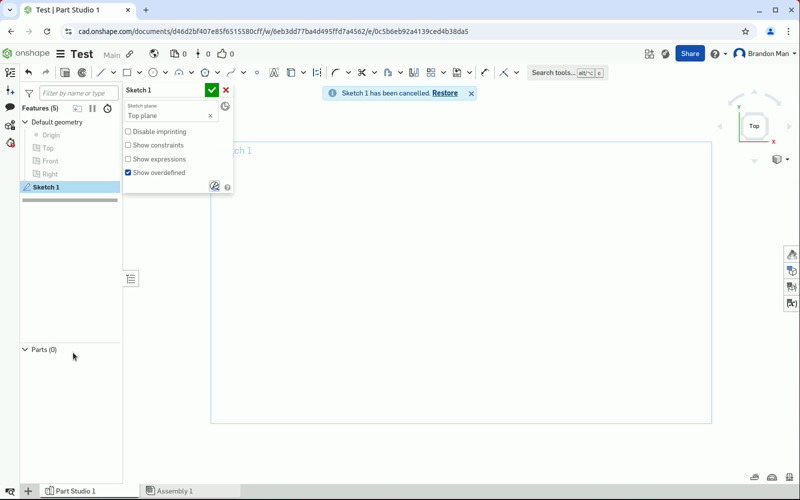
key_down(shift)
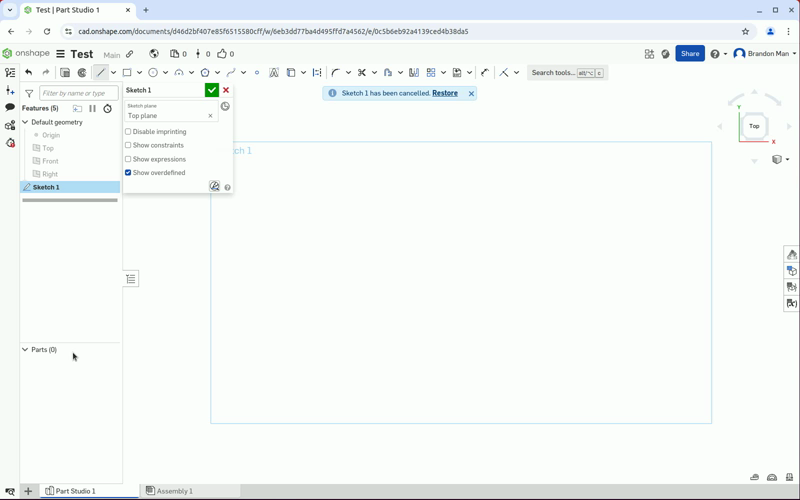
mouse_move(348, 301)
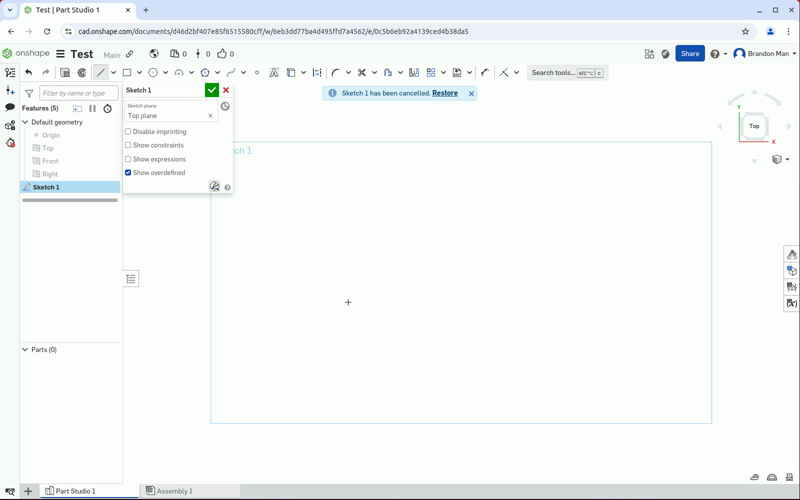
click(348, 301)
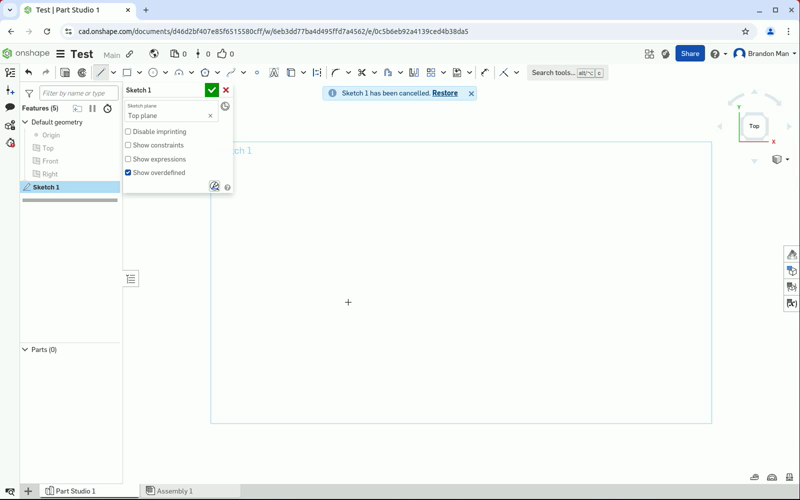
key_up(shift)
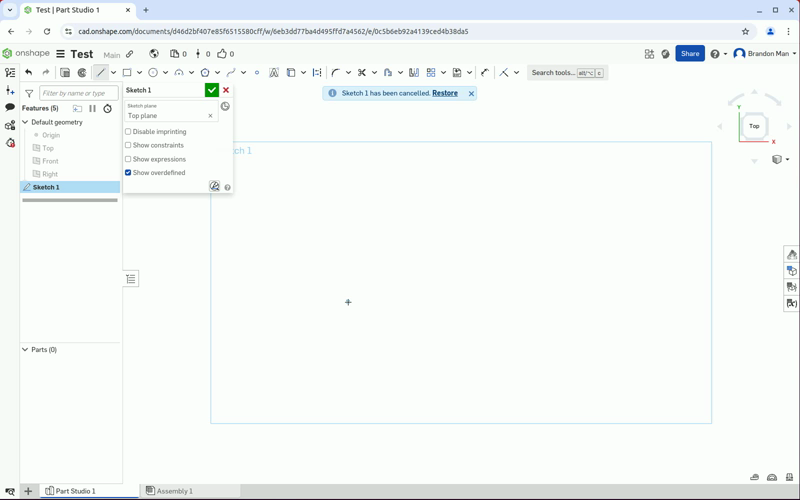
key_down(shift)
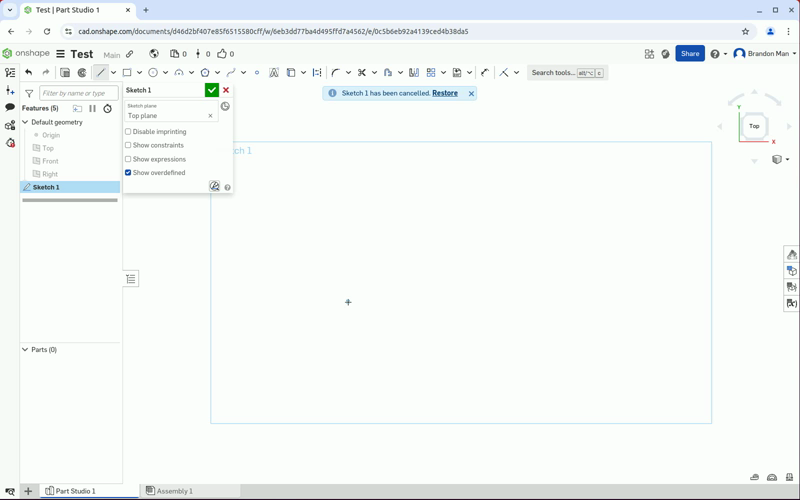
mouse_move(572, 301)
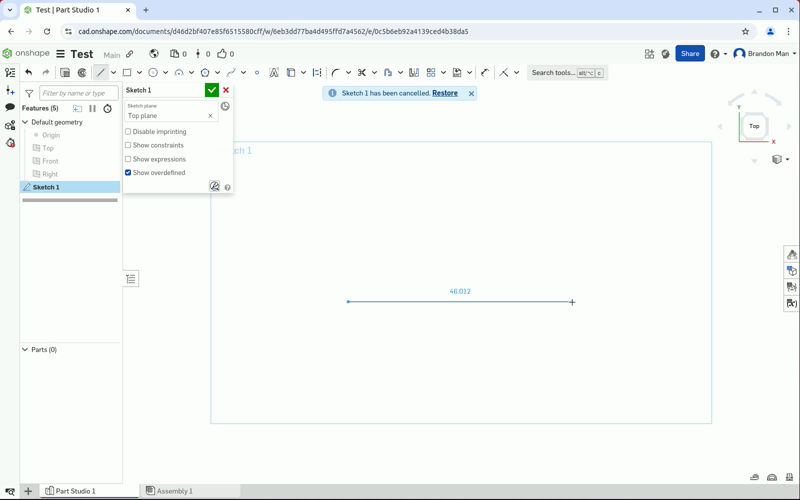
click(572, 301)
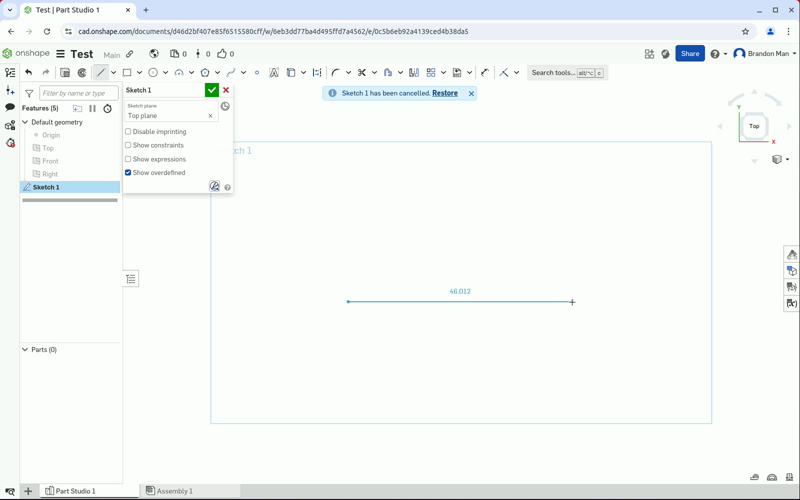
key_up(shift)
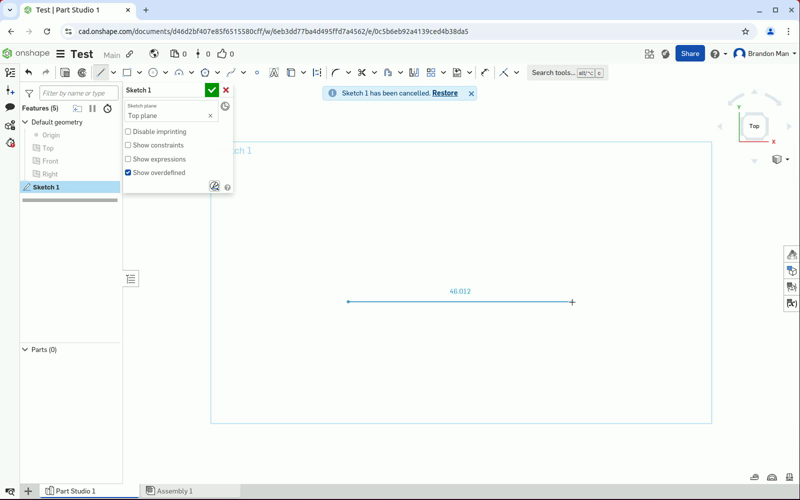
key_down(shift)
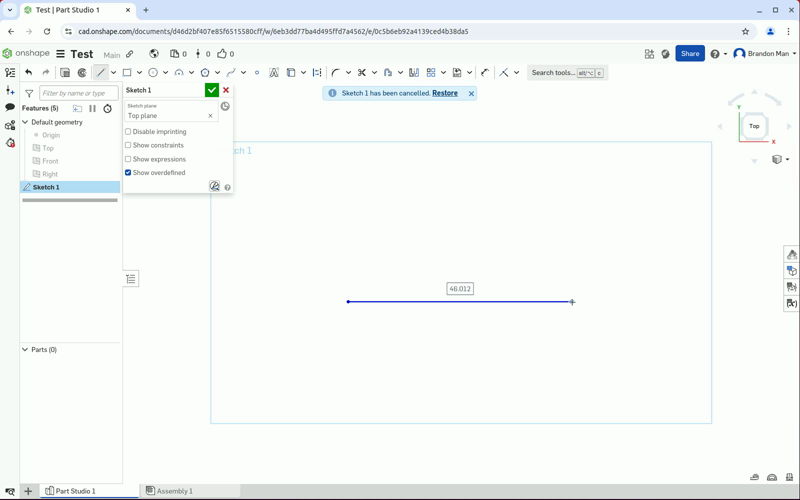
mouse_move(589, 301)
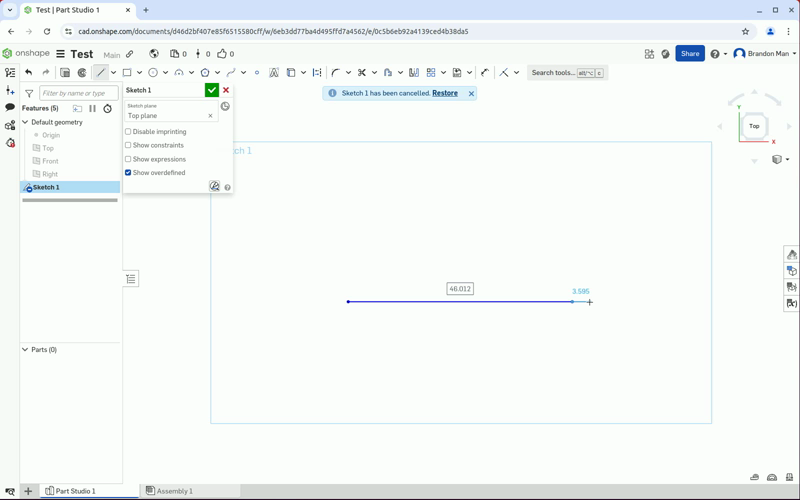
mouse_move(572, 264)
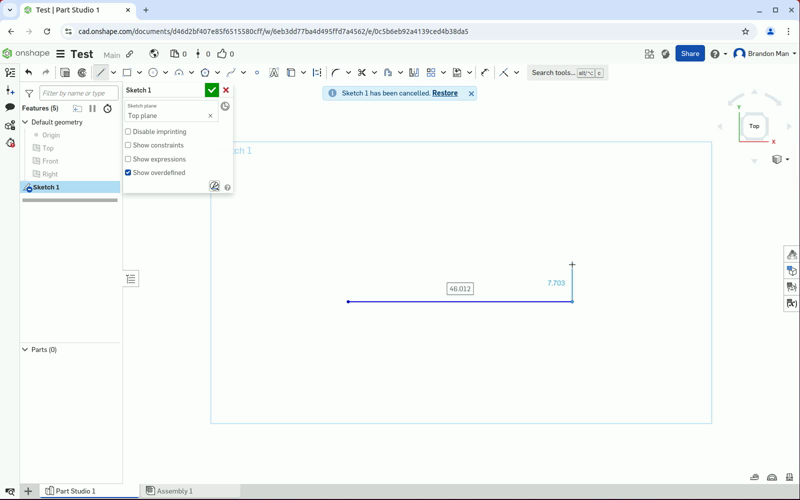
click(572, 264)
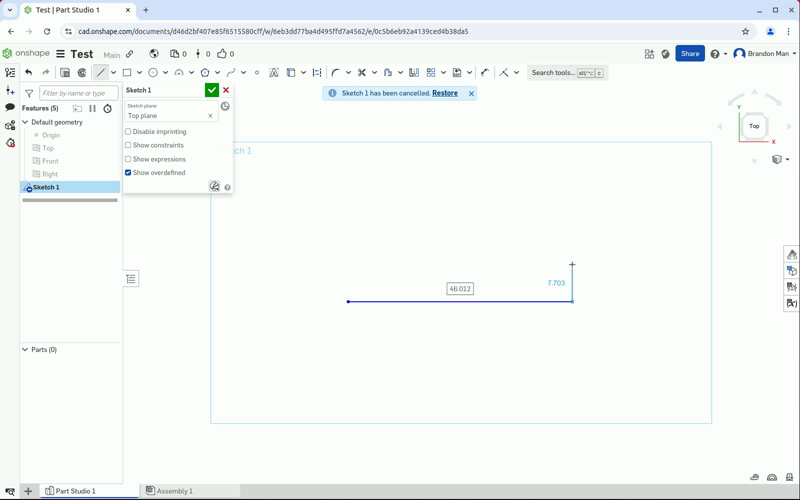
key_up(shift)
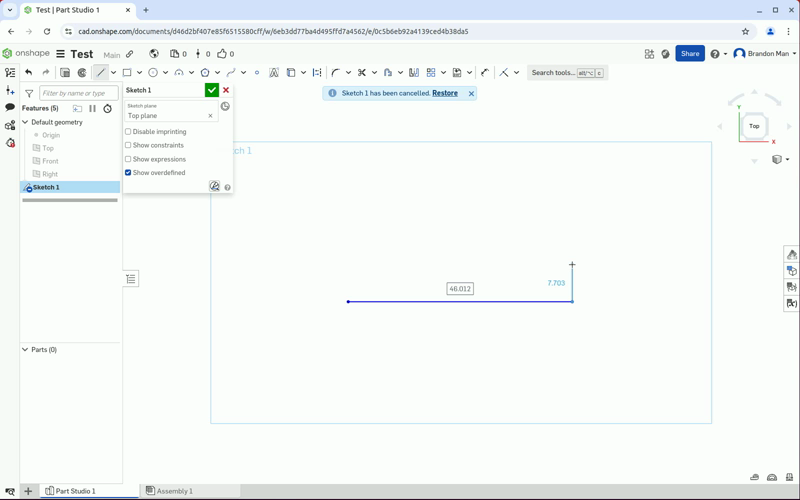
key_down(shift)
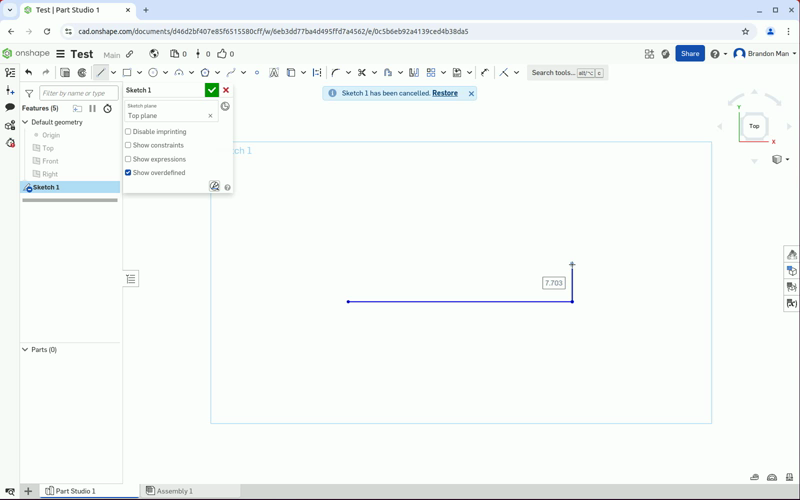
mouse_move(348, 264)
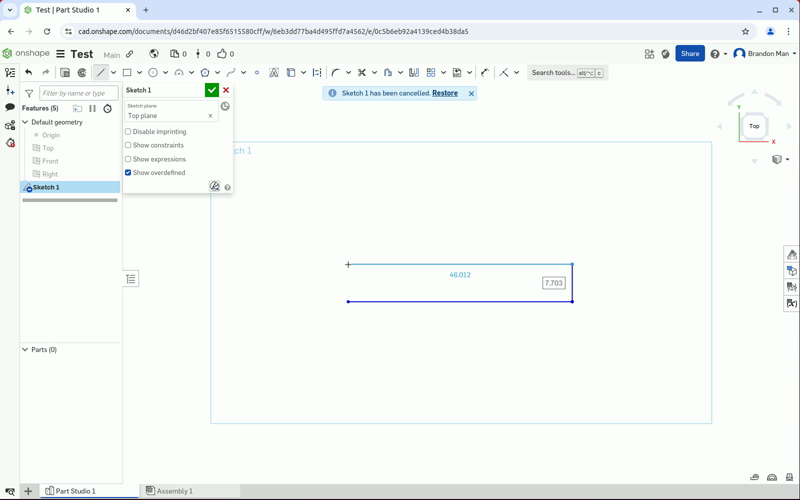
click(348, 264)
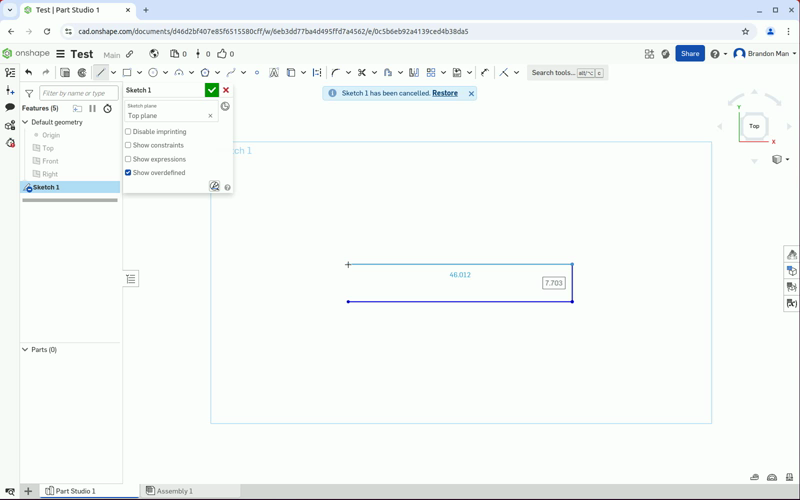
key_up(shift)
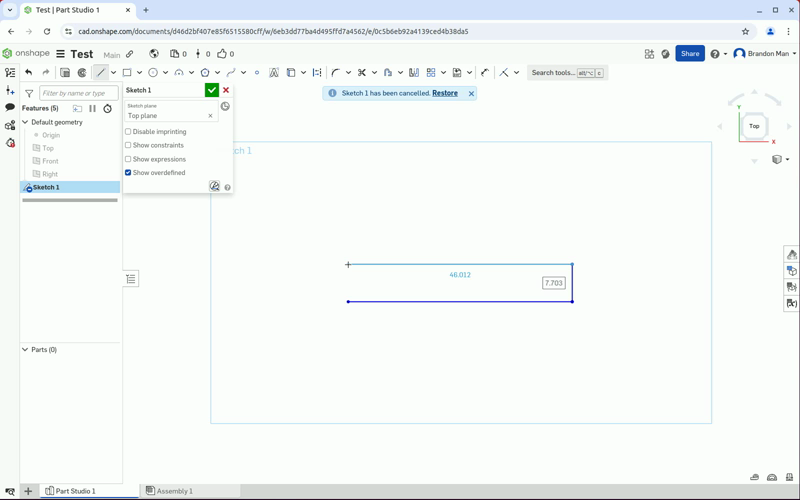
mouse_move(378, 264)
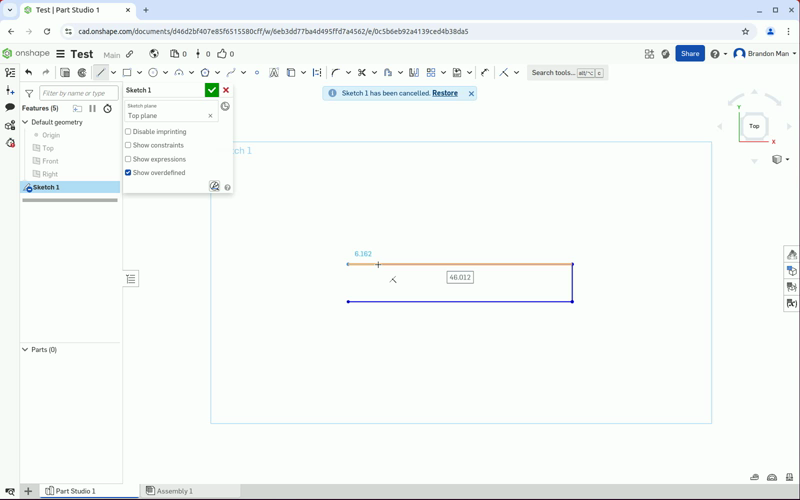
key_down(shift)
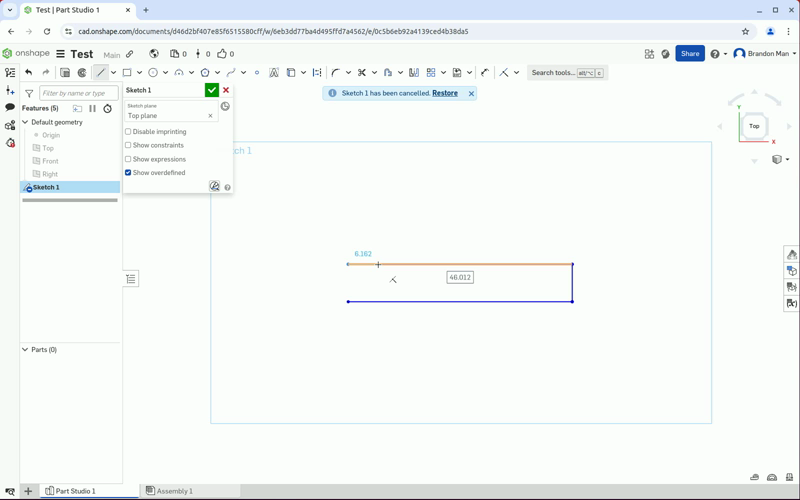
mouse_move(348, 301)
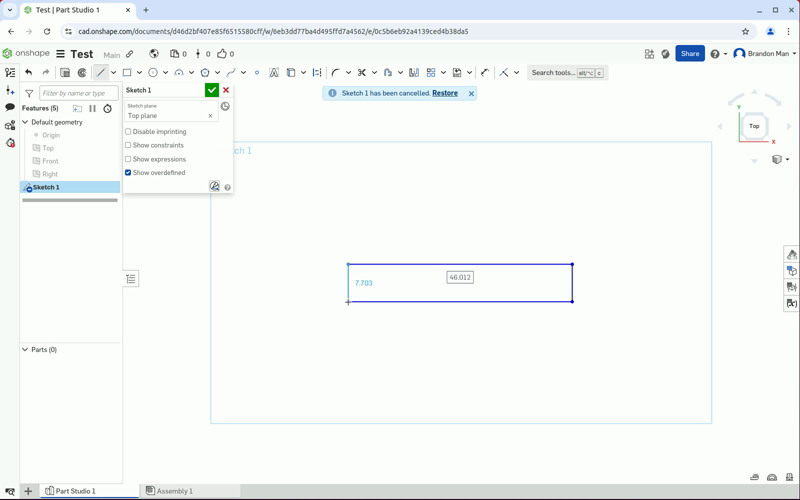
key_up(shift)
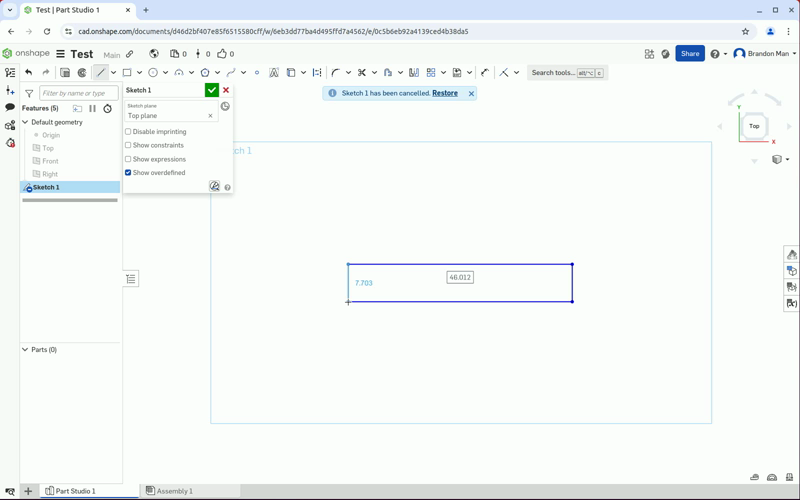
click(348, 301)
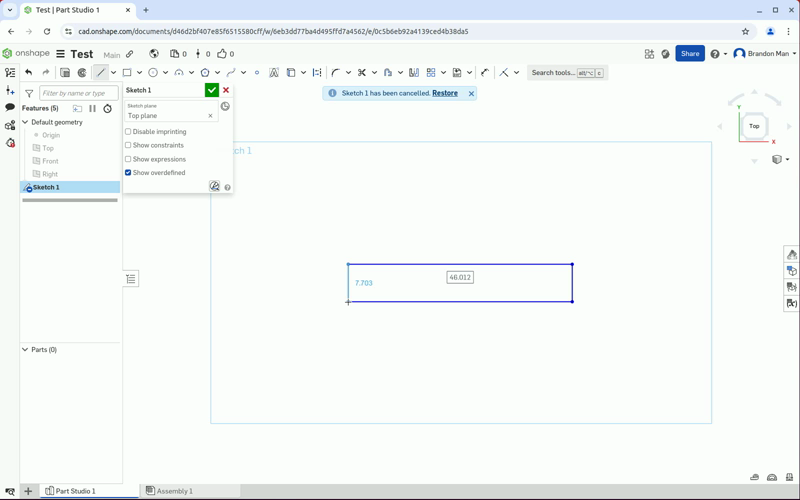
key(esc)
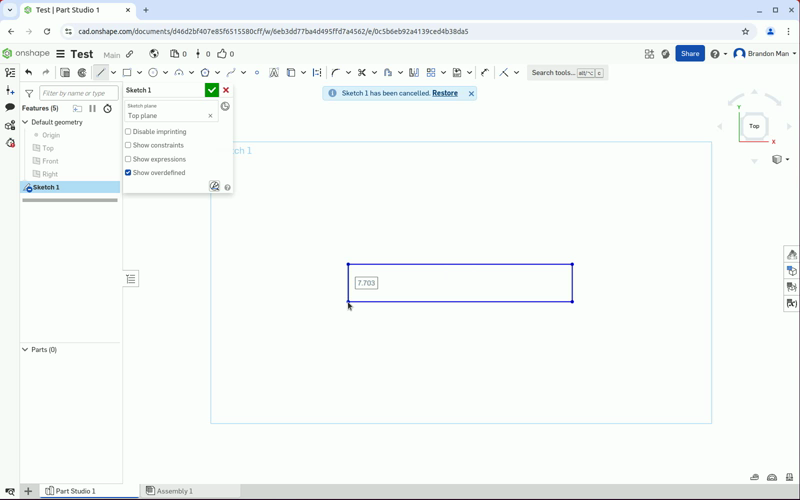
mouse_move(426, 279)
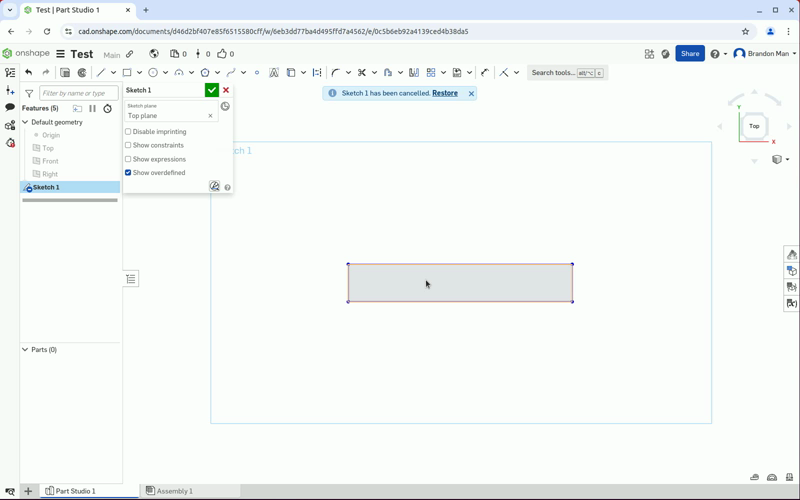
click(426, 279)
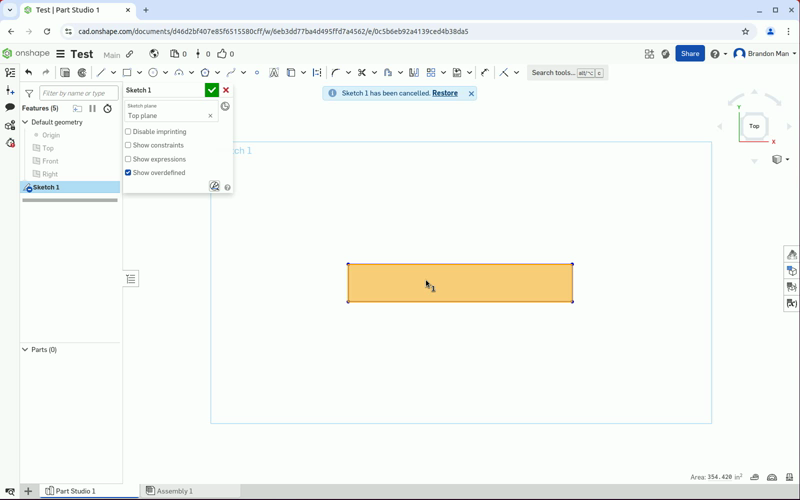
mouse_move(73, 352)
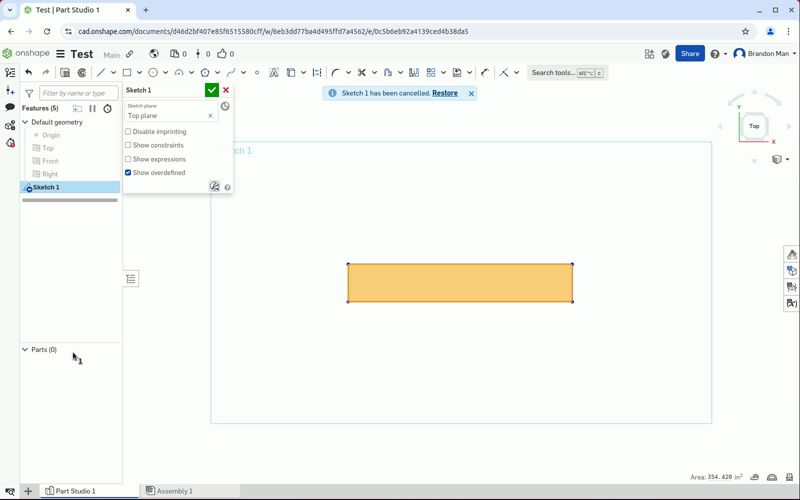
key(shift+y)
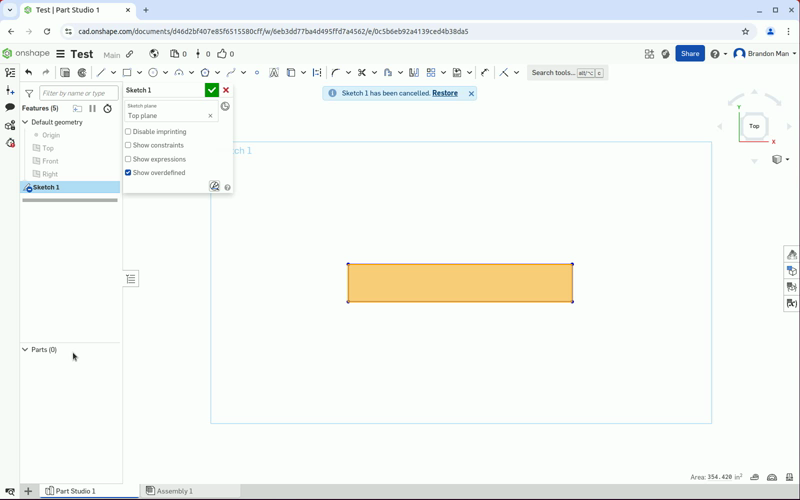
key(shift+e)
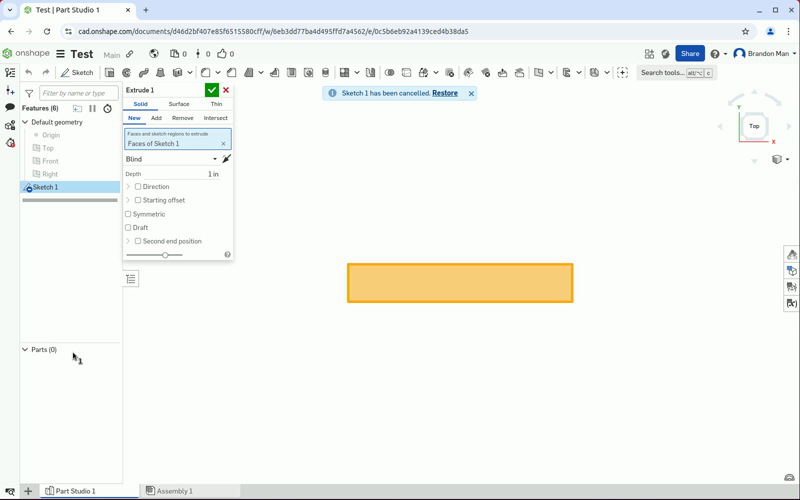
mouse_move(143, 106)
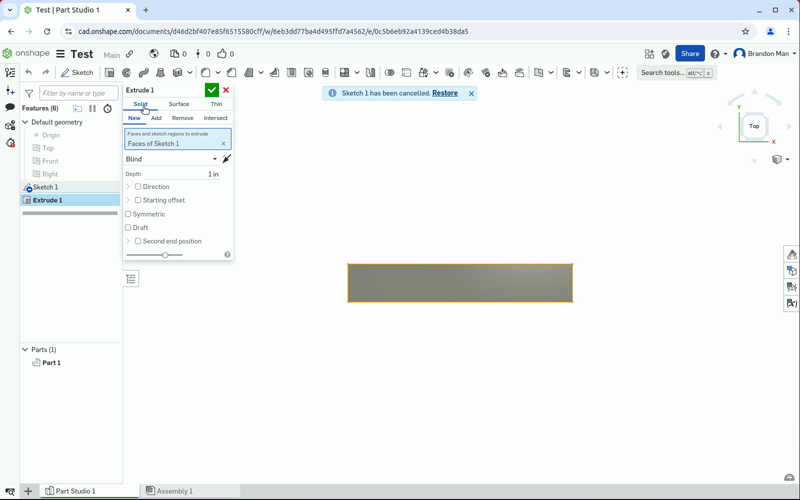
click(143, 106)
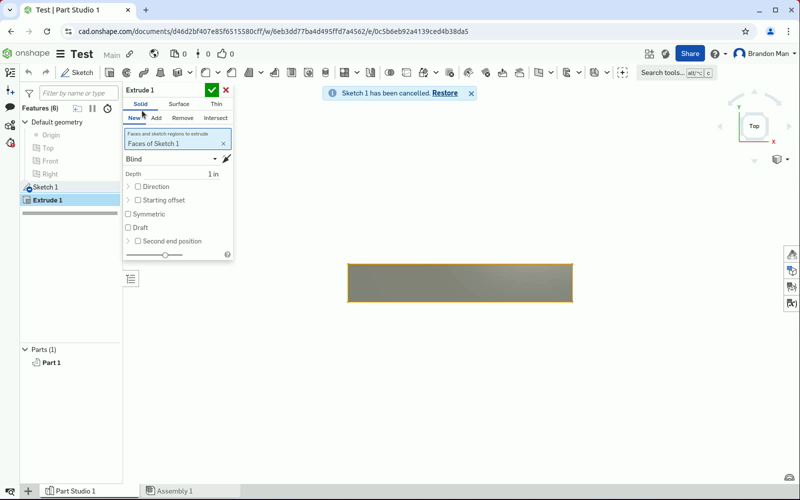
mouse_move(137, 120)
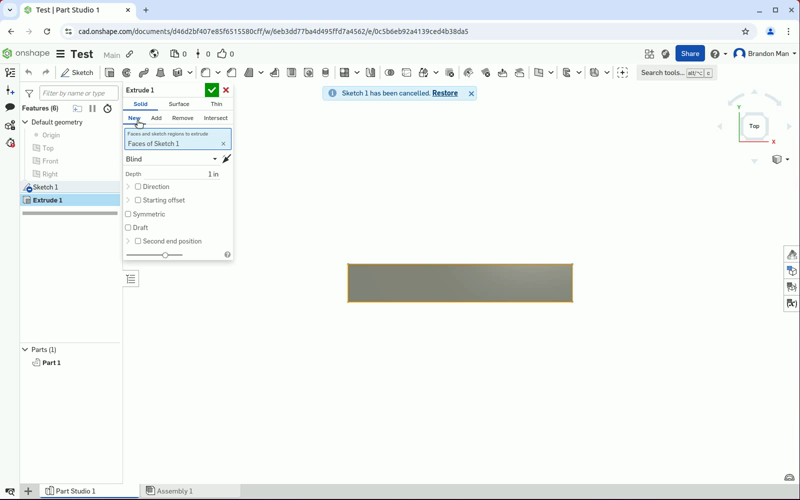
click(137, 120)
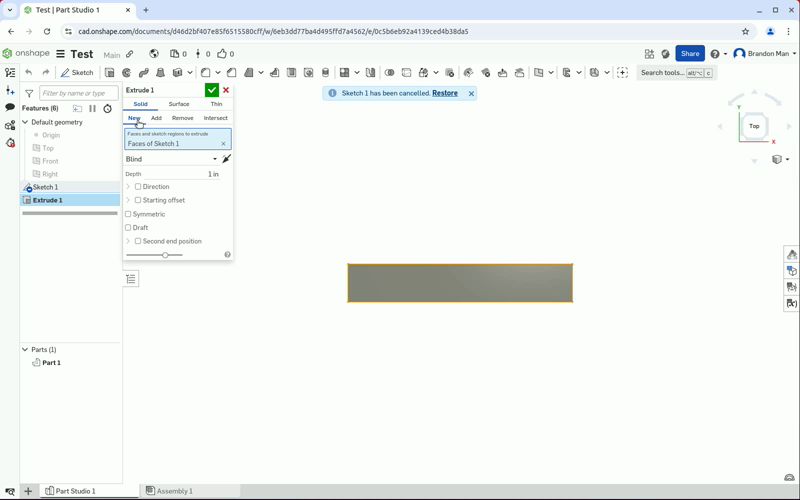
key(tab, 4)
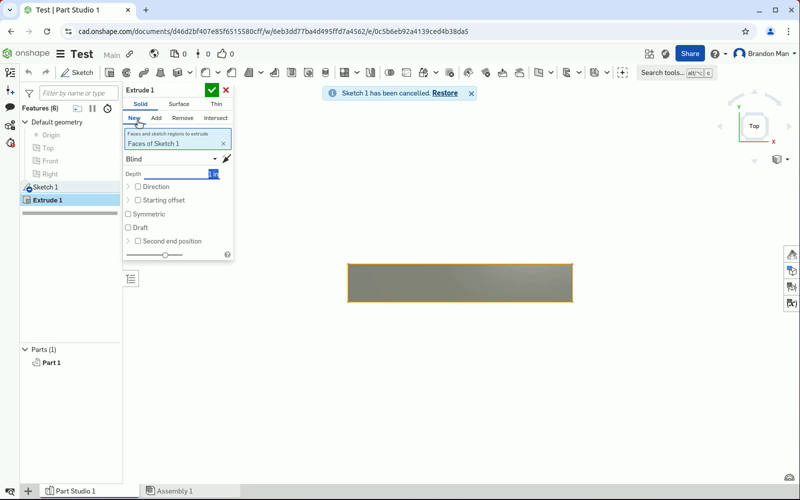
text(1.204)
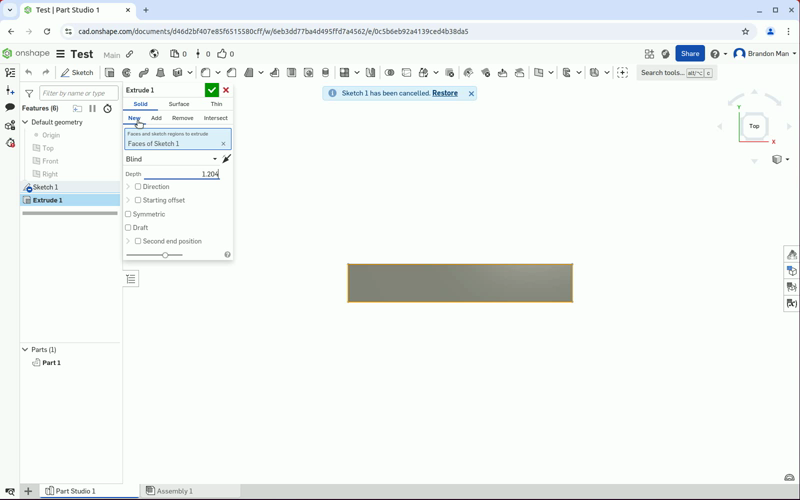
key(enter)
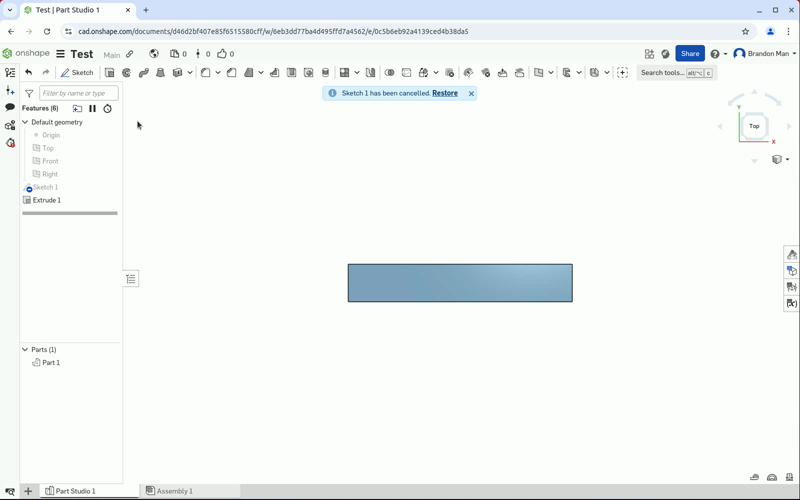
key(shift+h)
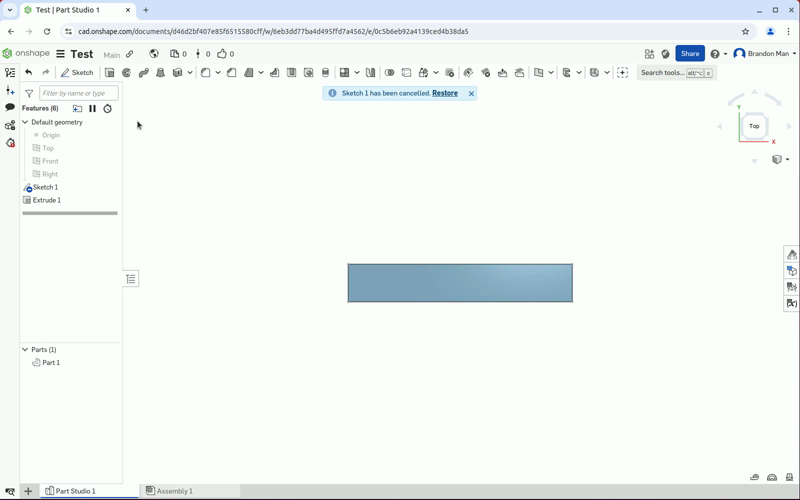
key(shift+h)
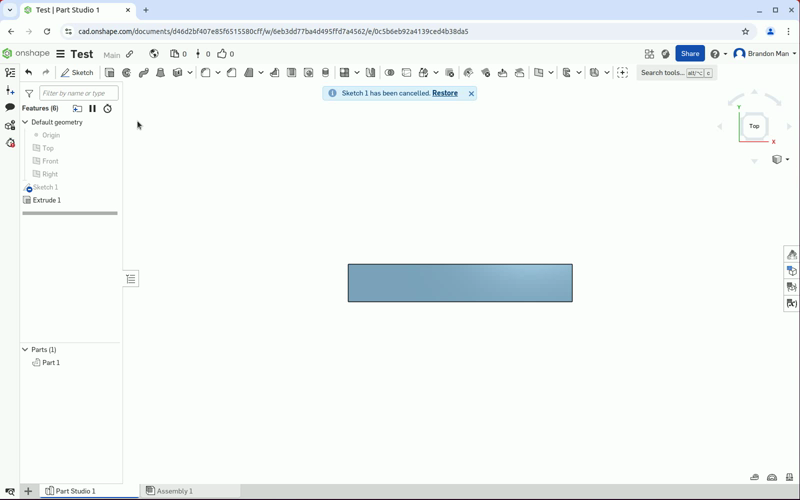
mouse_move(73, 189)
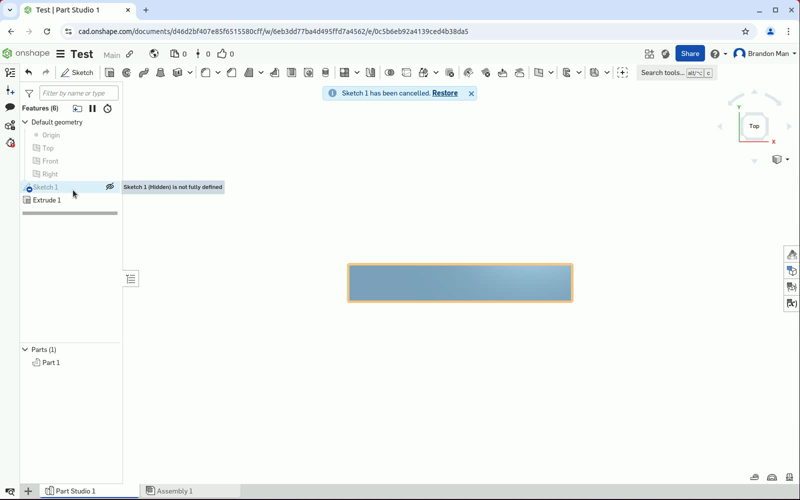
click(73, 189)
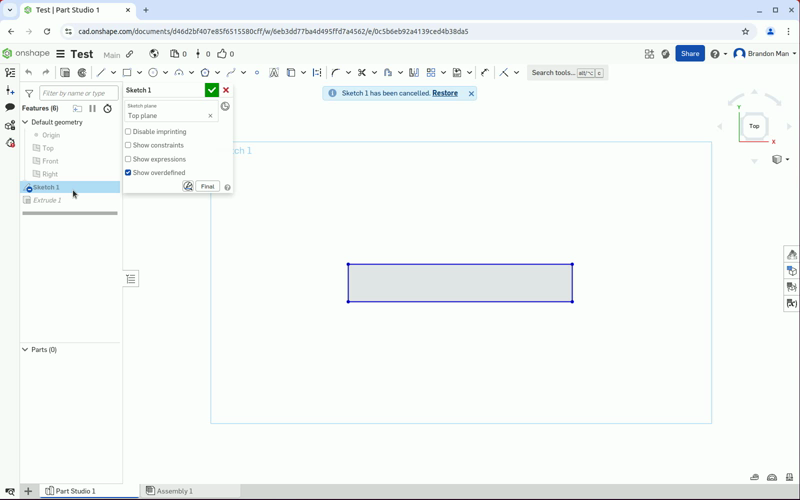
mouse_move(229, 92)
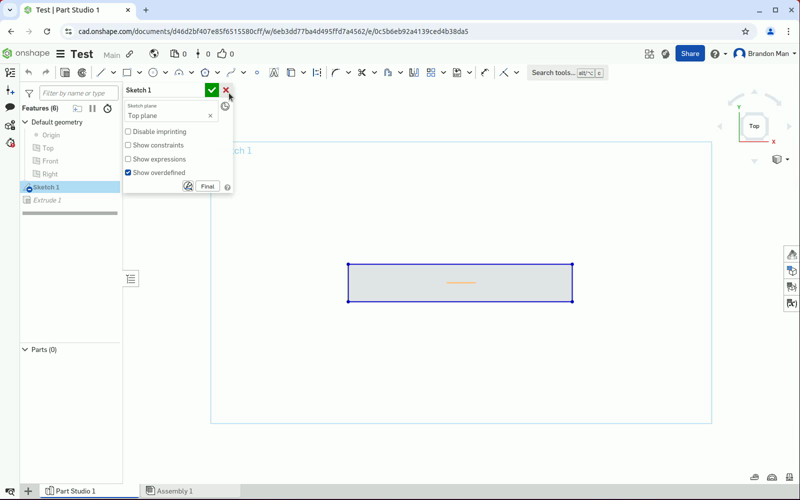
click(229, 92)
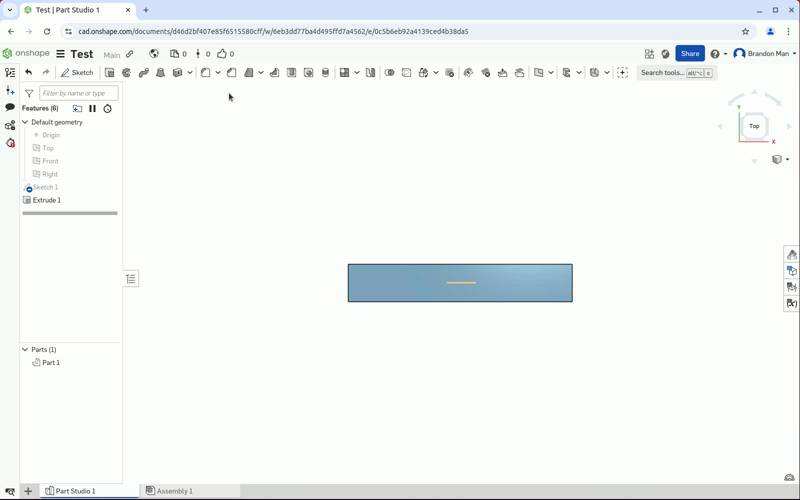
mouse_move(541, 75)
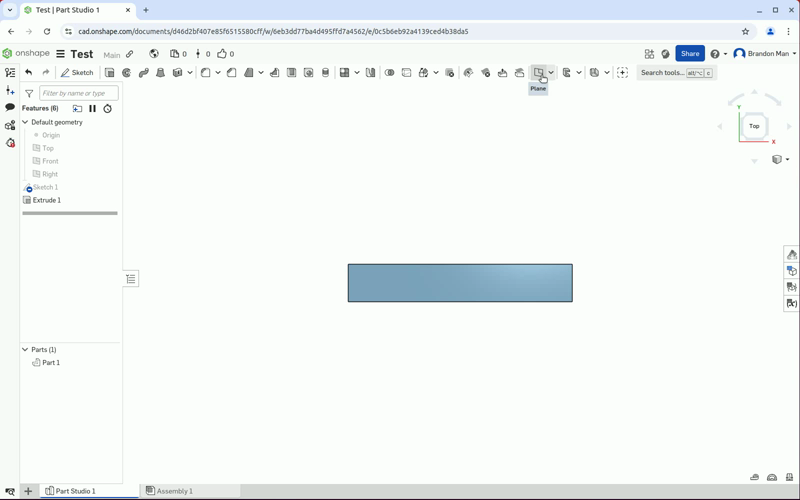
click(541, 75)
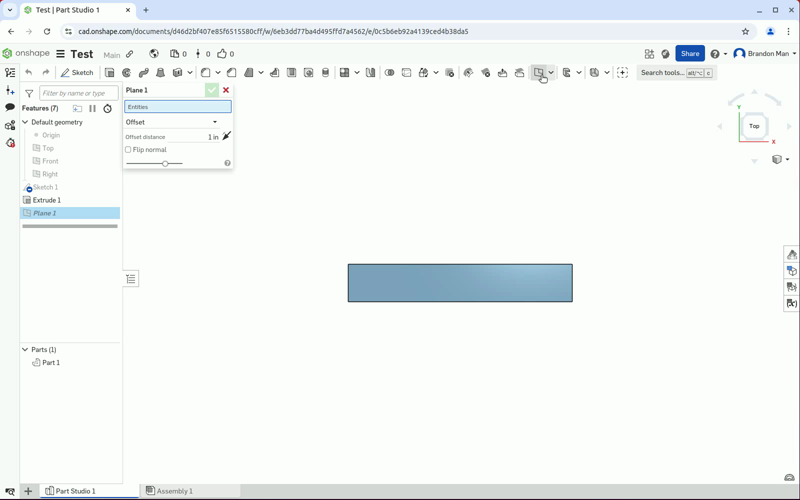
mouse_move(73, 150)
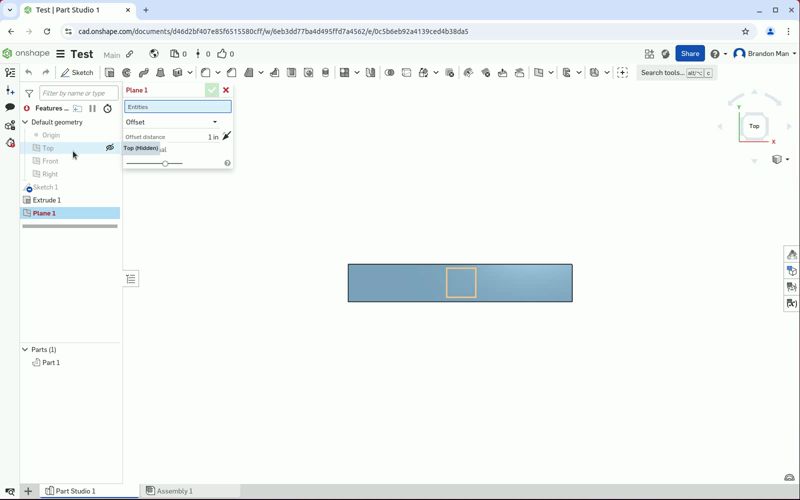
click(73, 150)
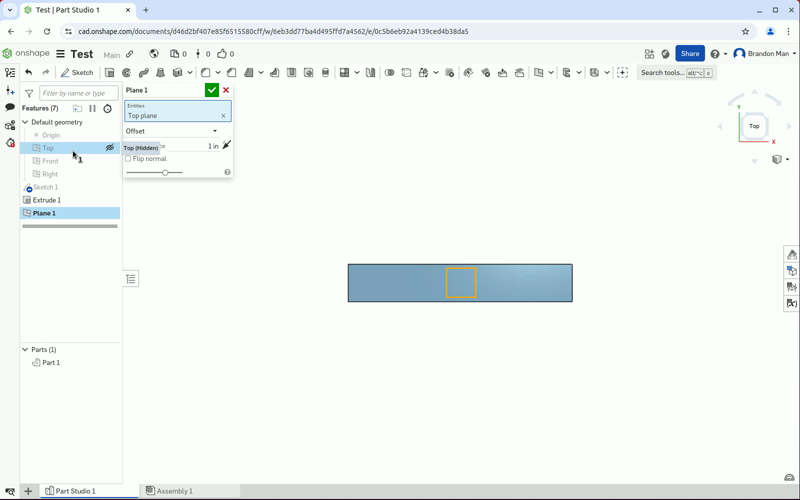
key(tab, 2)
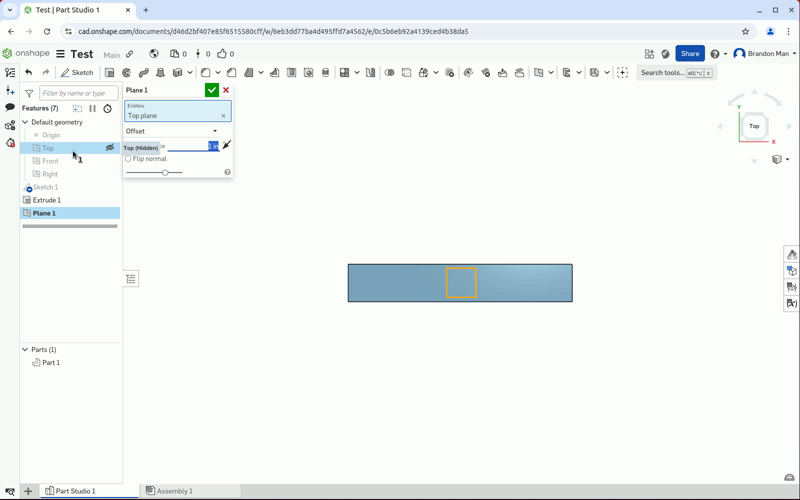
text(1.202)
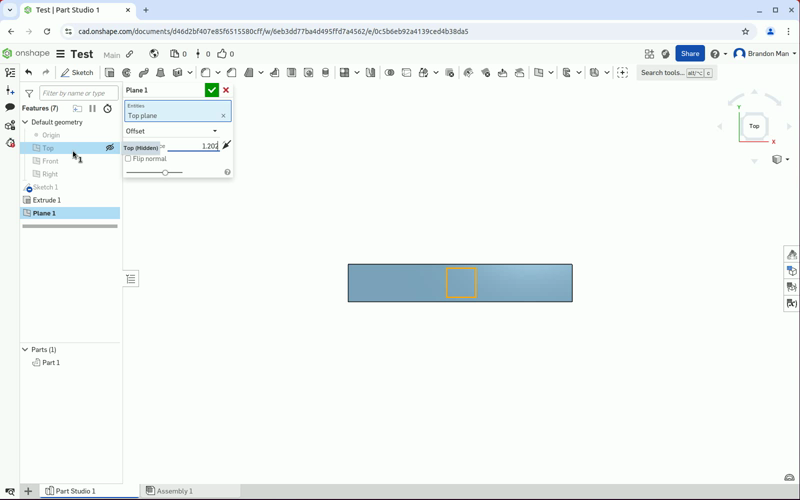
key(enter, 2)
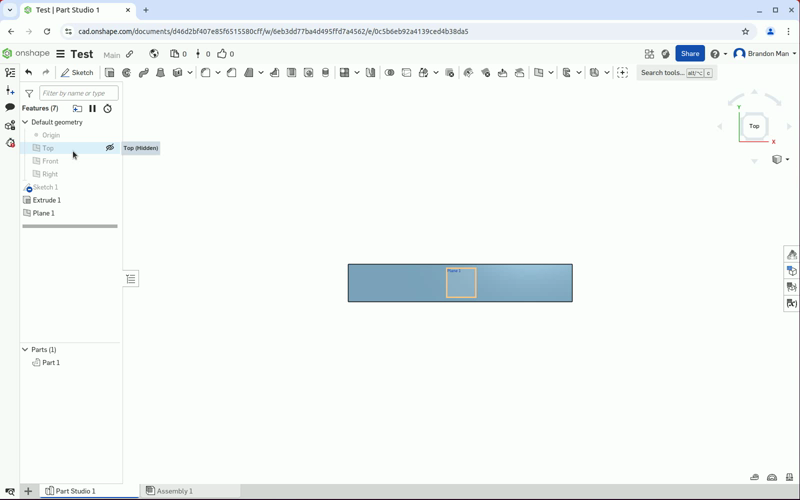
key(shift+s)
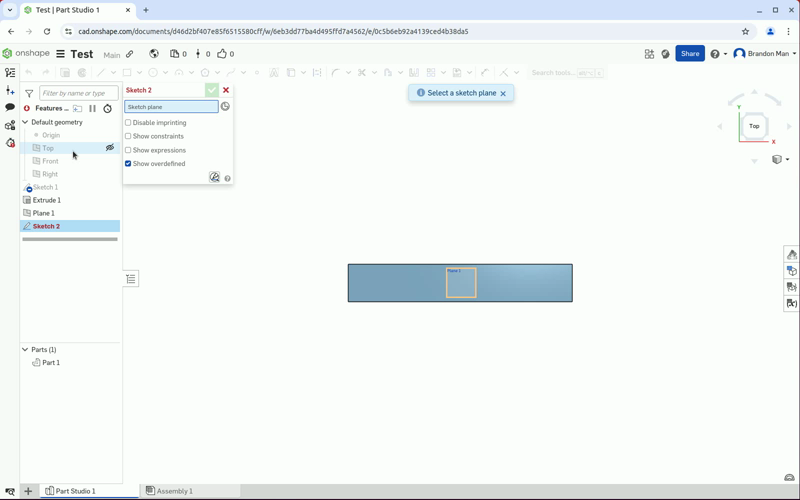
mouse_move(73, 215)
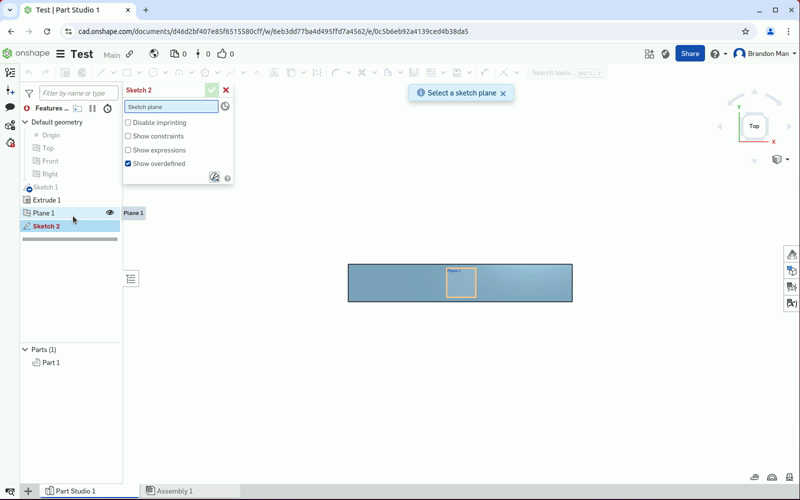
click(73, 215)
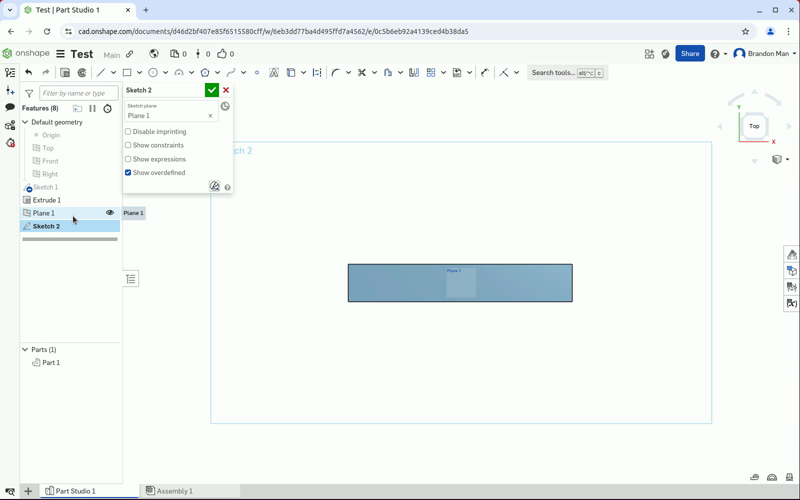
mouse_move(73, 352)
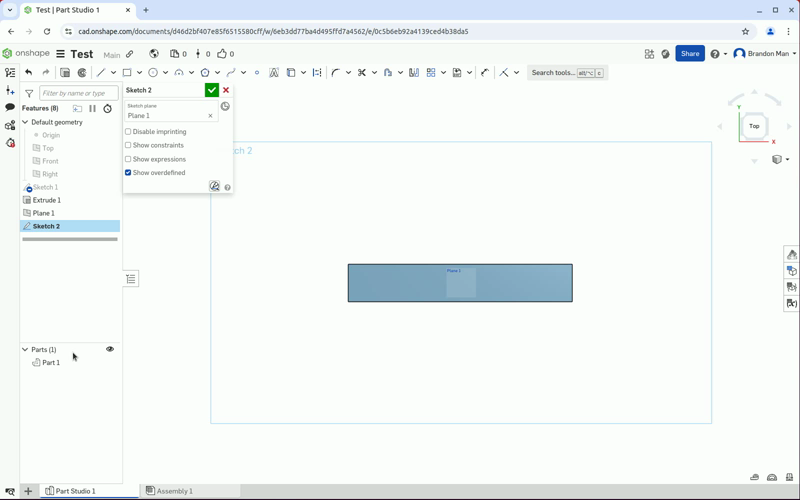
key(y)
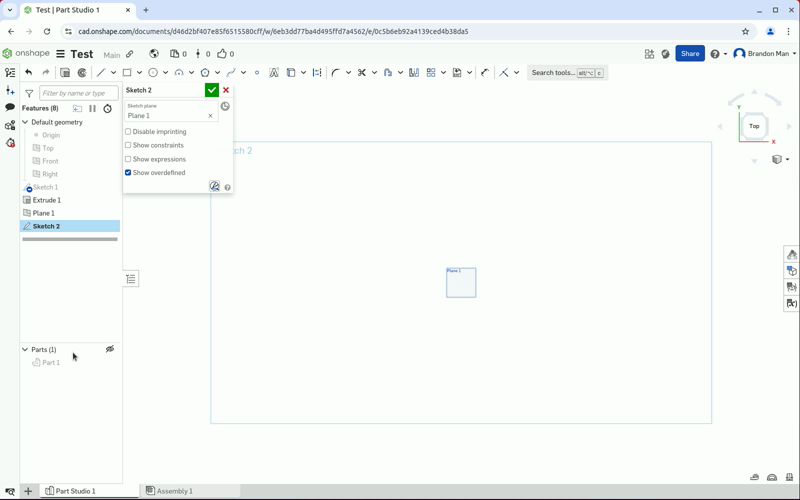
key(c)
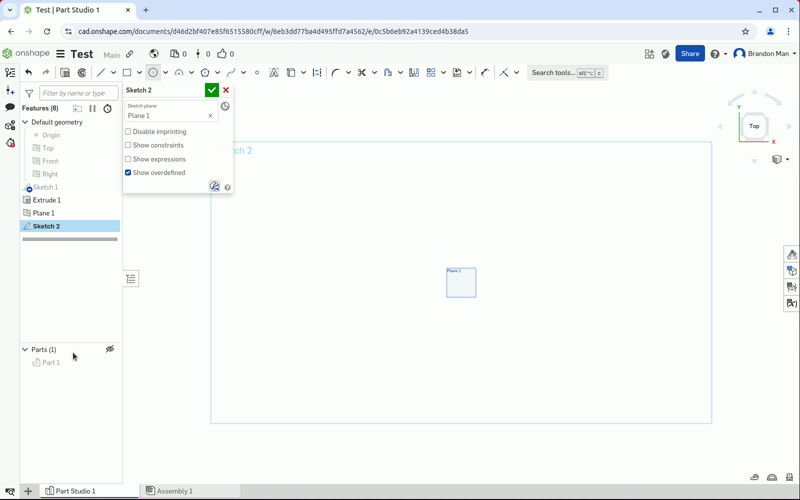
key_down(shift)
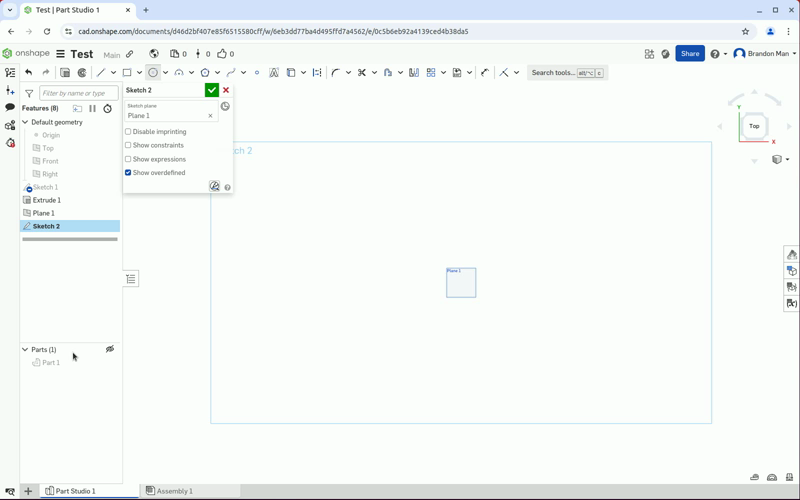
mouse_move(386, 282)
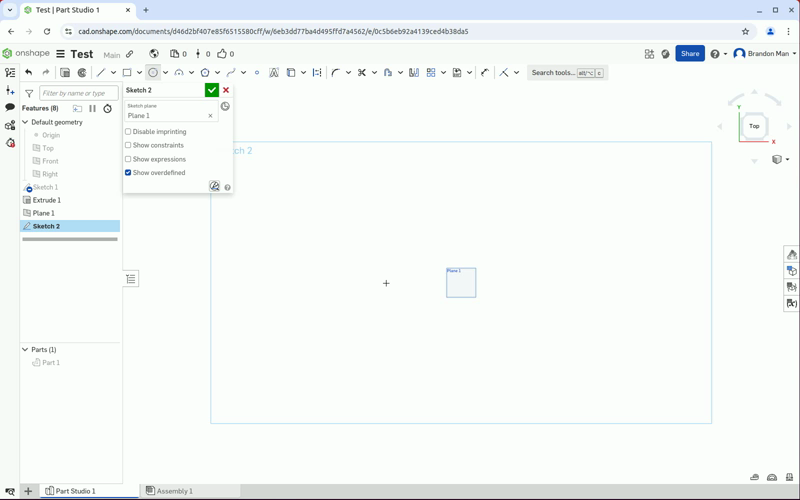
click(386, 282)
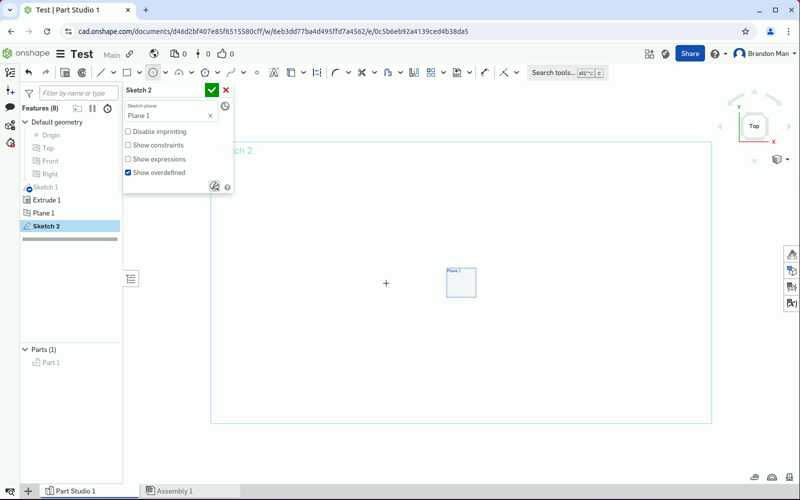
key_up(shift)
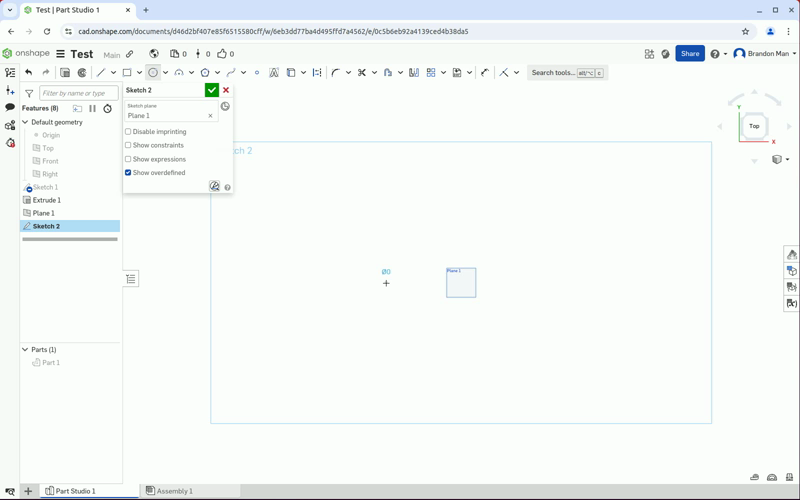
mouse_move(402, 282)
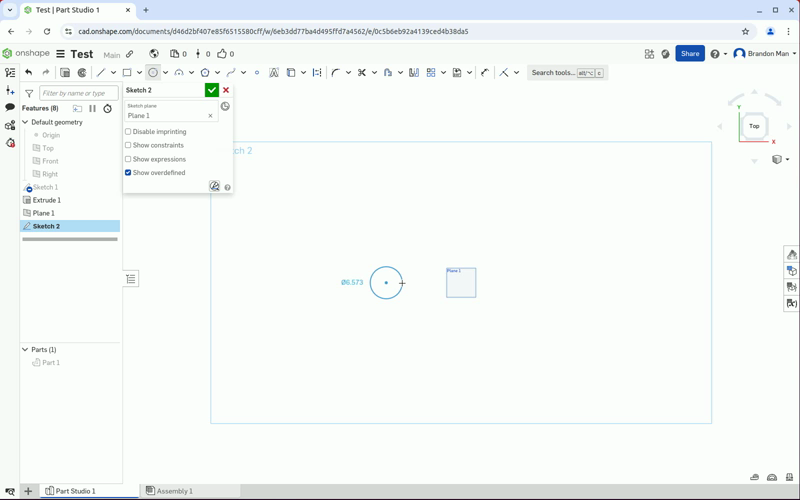
click(402, 282)
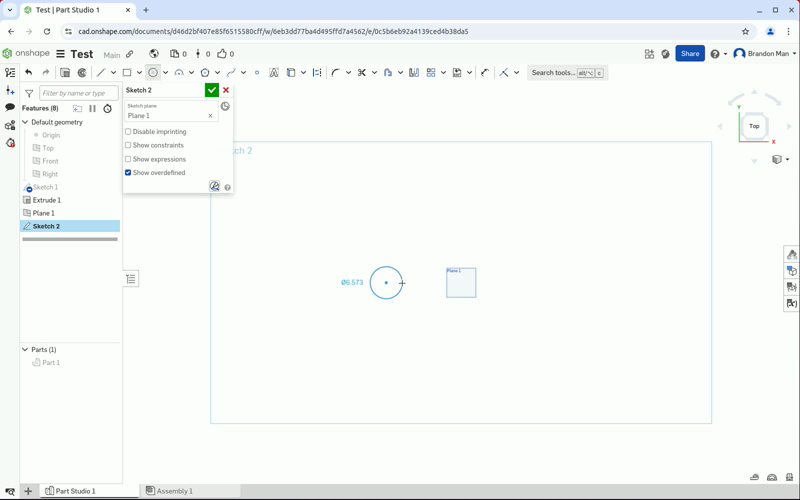
key(esc)
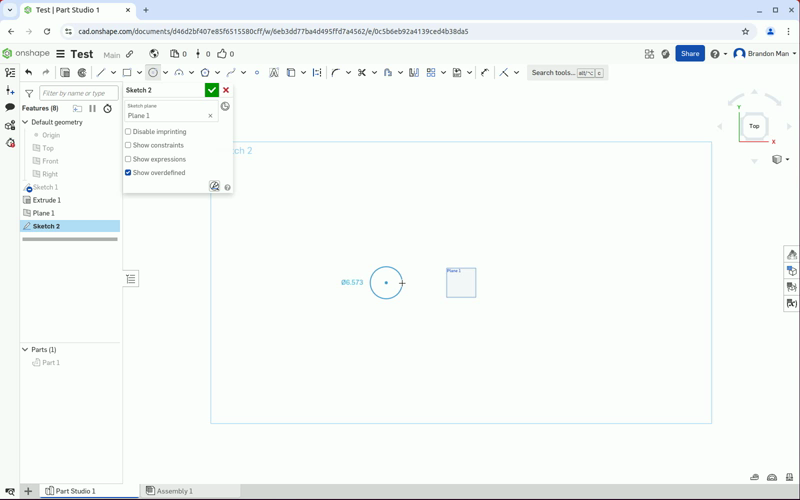
mouse_move(379, 289)
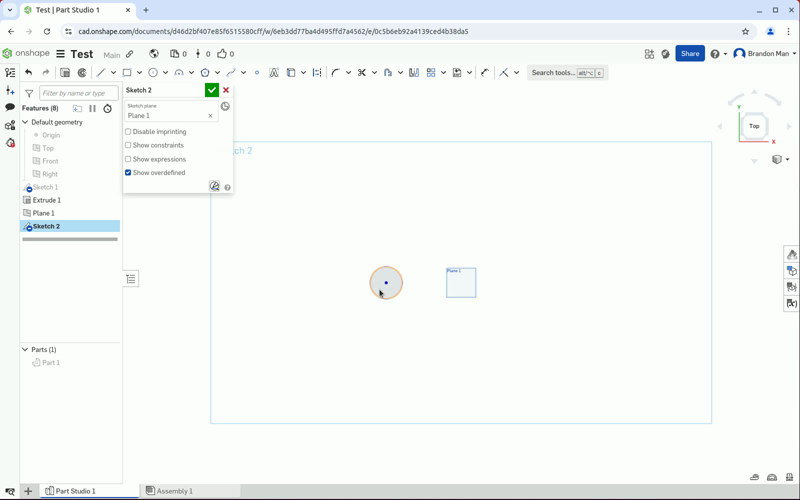
scroll(6)
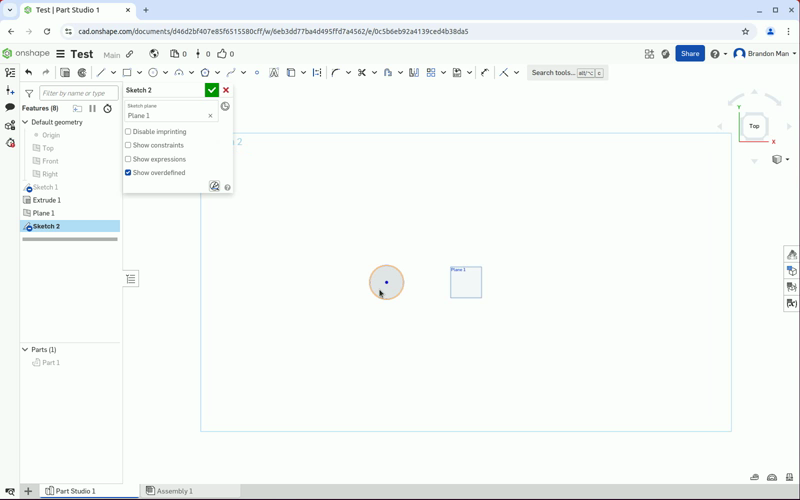
scroll(6)
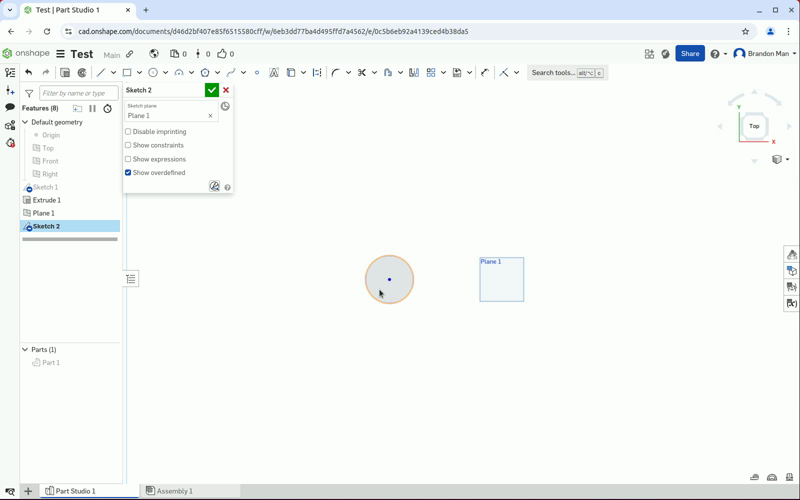
scroll(6)
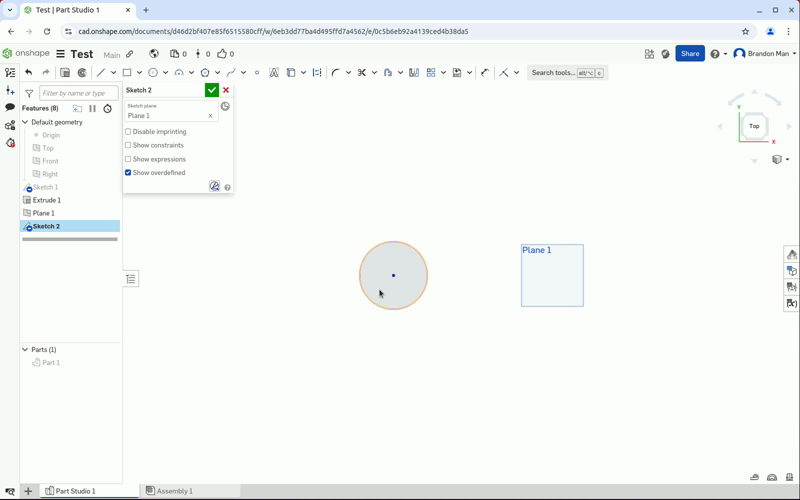
scroll(6)
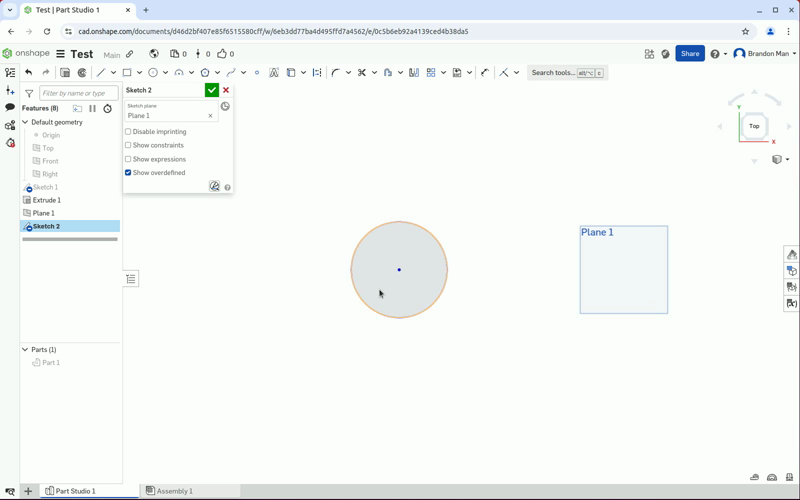
scroll(6)
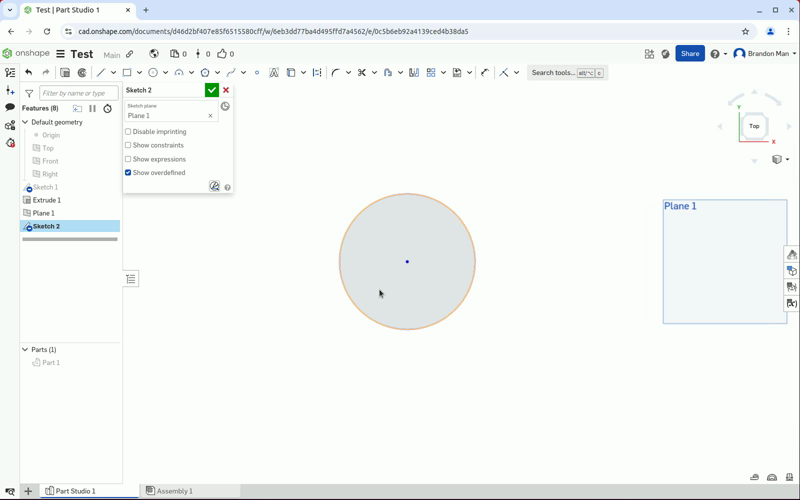
scroll(6)
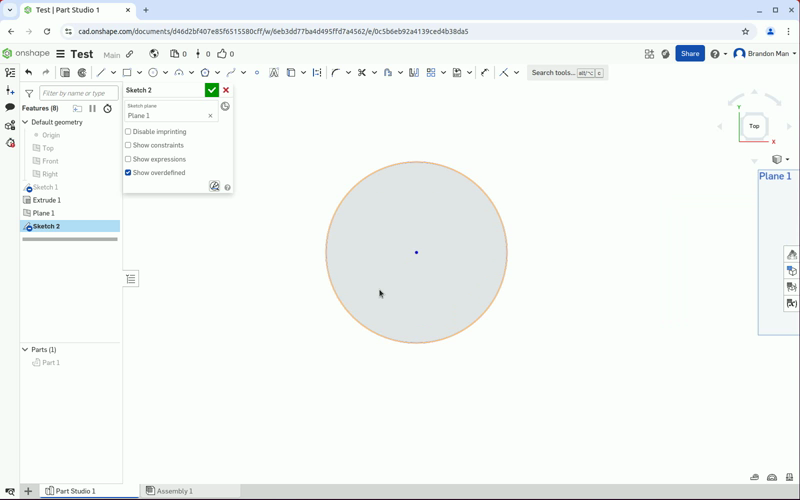
scroll(6)
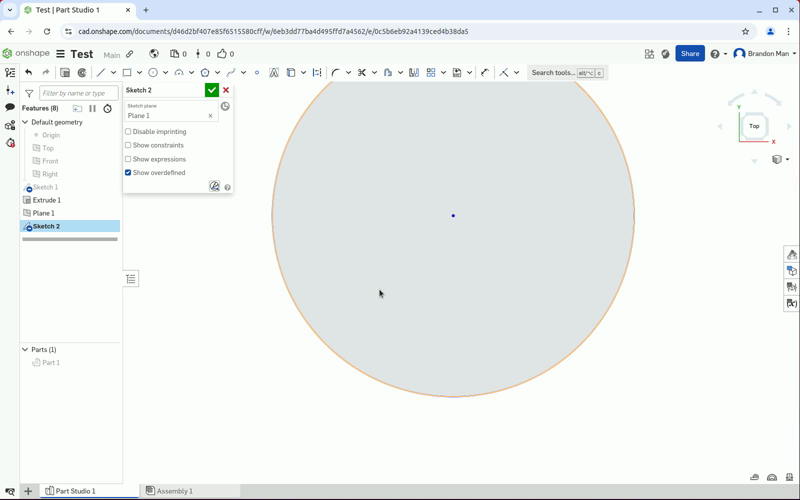
click(379, 289)
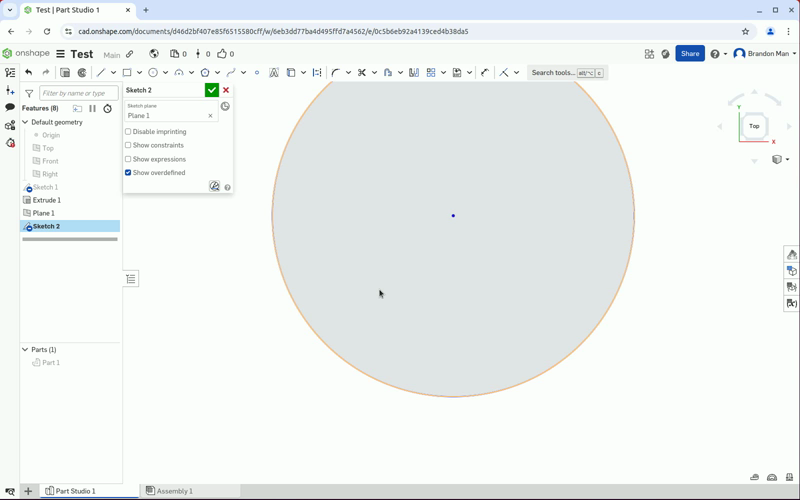
scroll(-6)
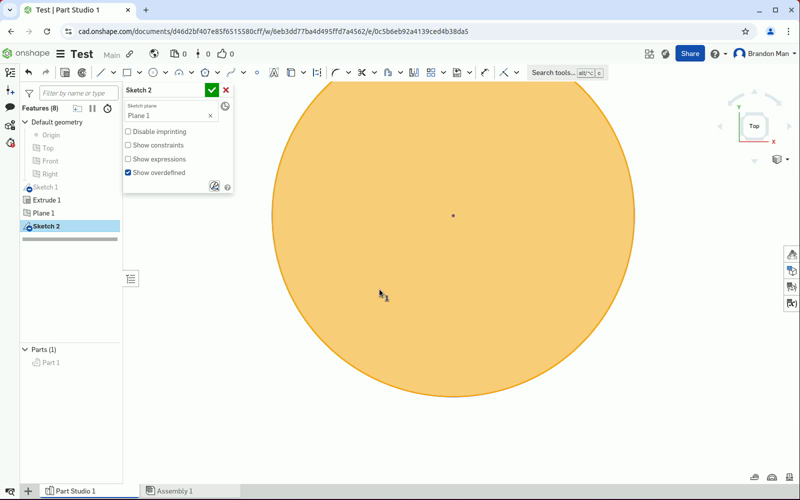
scroll(-6)
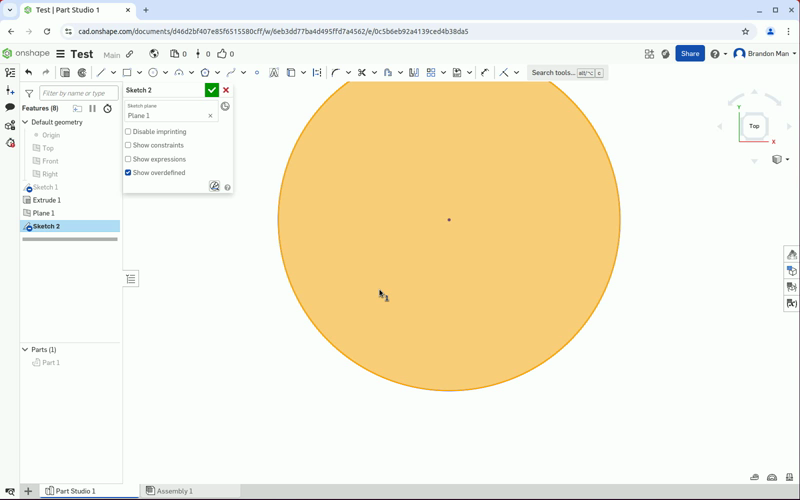
scroll(-6)
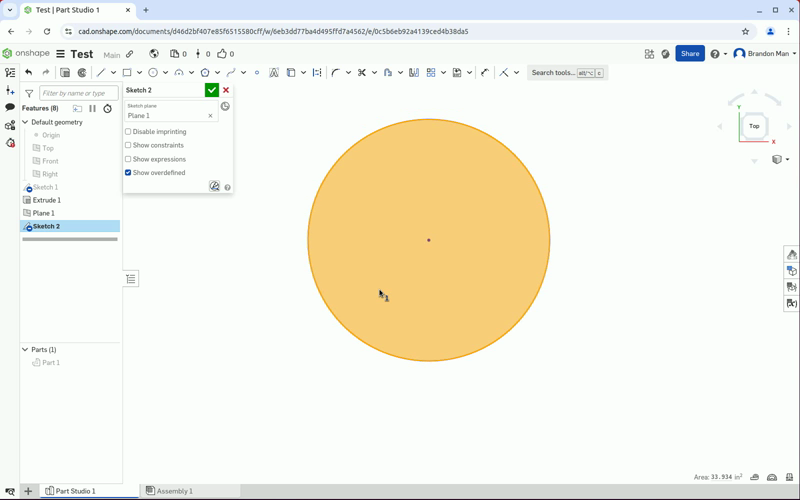
scroll(-6)
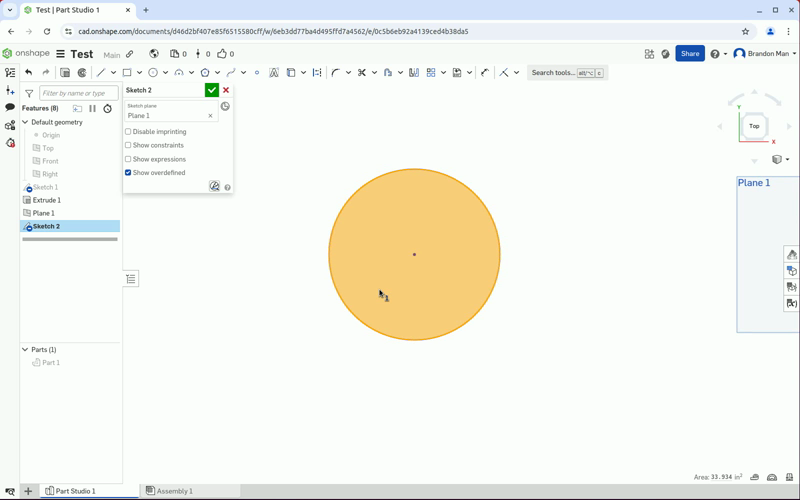
scroll(-6)
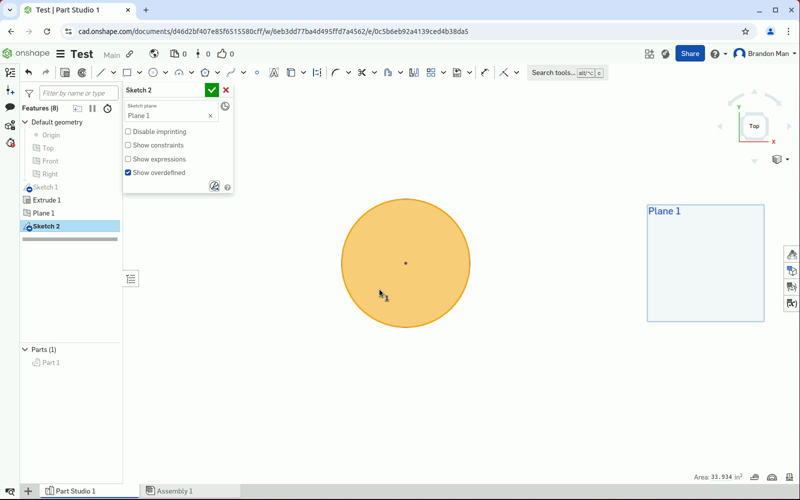
scroll(-6)
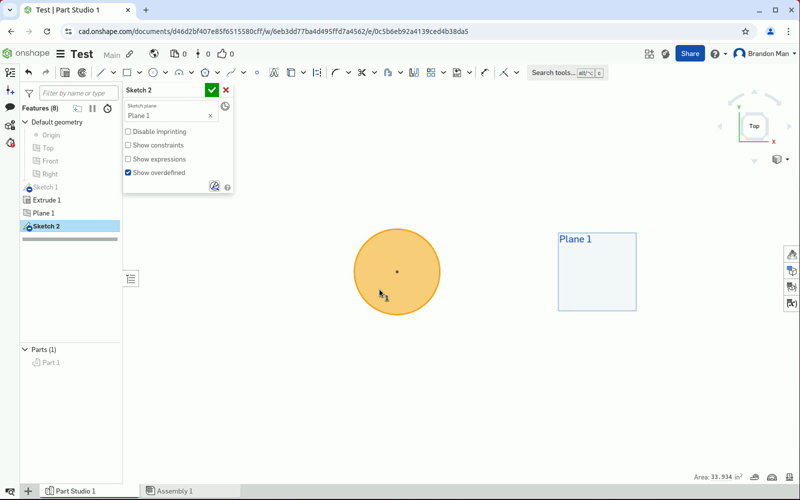
scroll(-6)
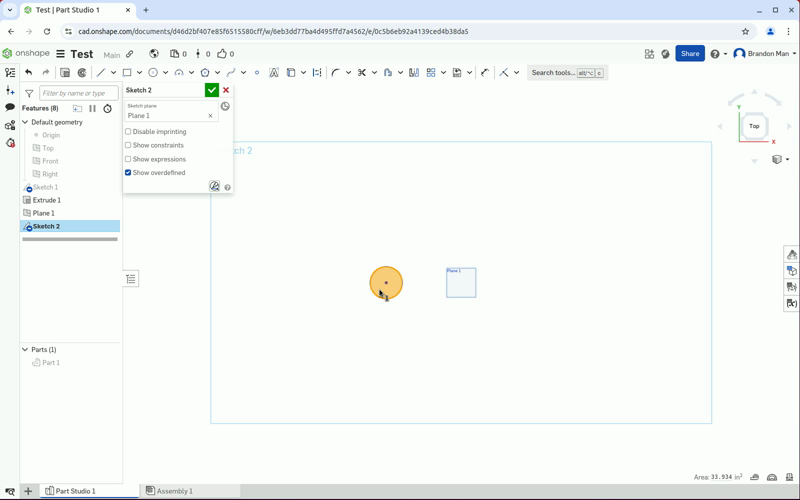
mouse_move(73, 352)
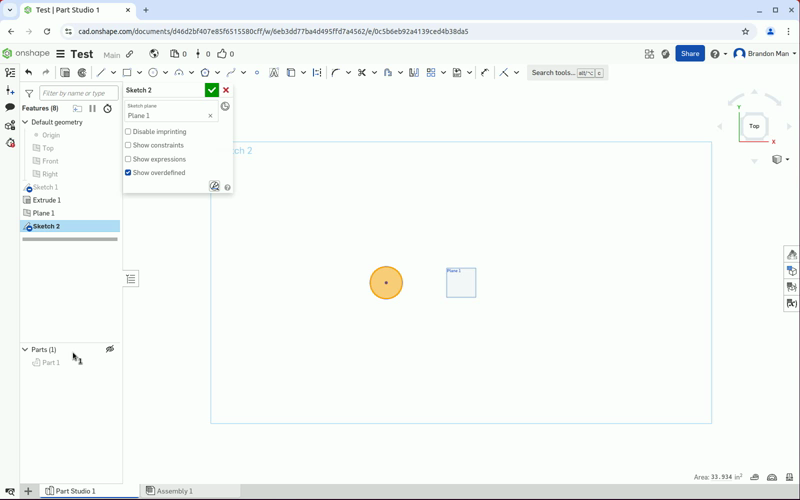
key(shift+y)
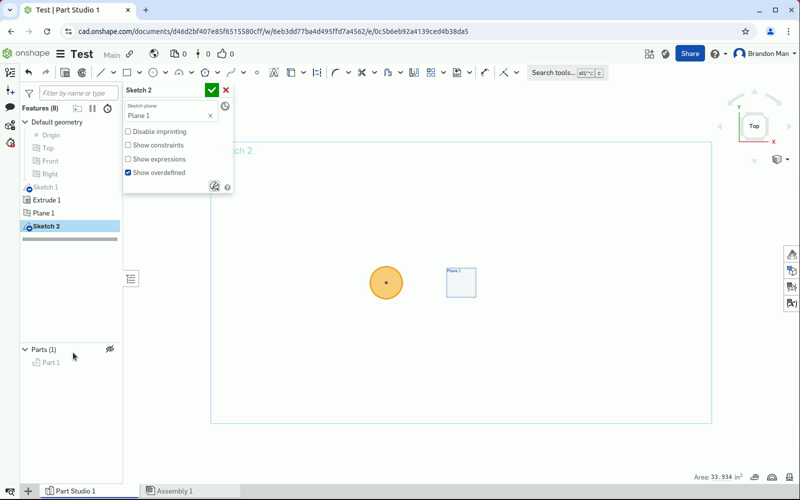
key(shift+e)
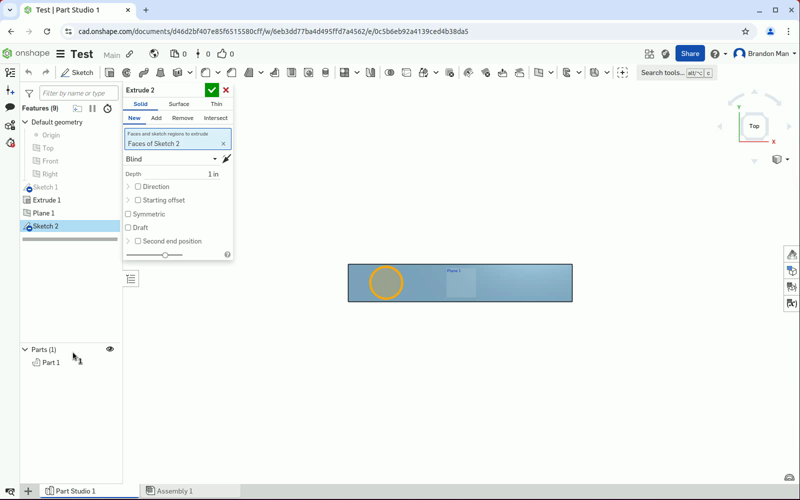
mouse_move(143, 106)
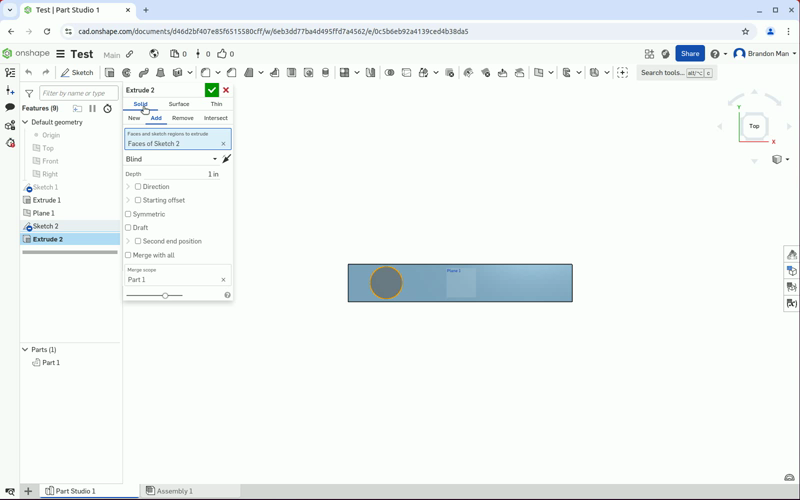
click(143, 106)
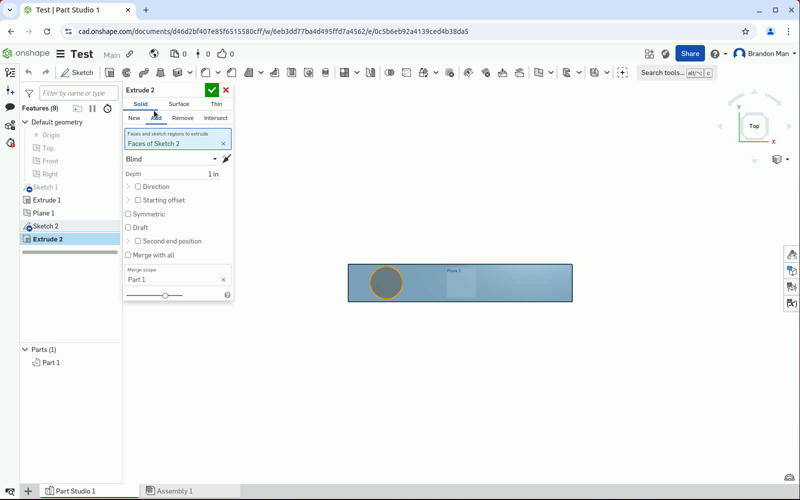
mouse_move(186, 120)
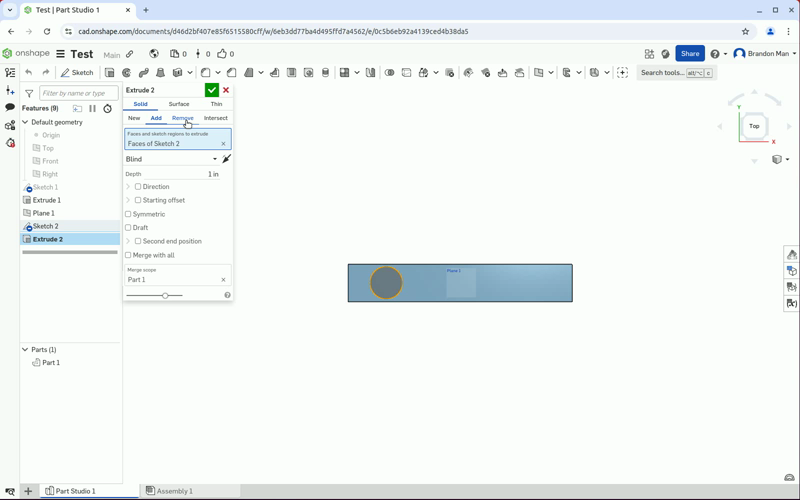
click(186, 120)
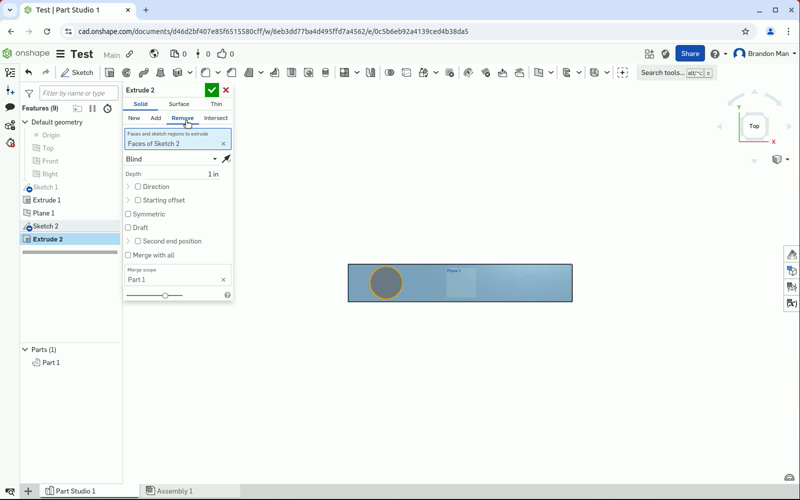
key(tab, 4)
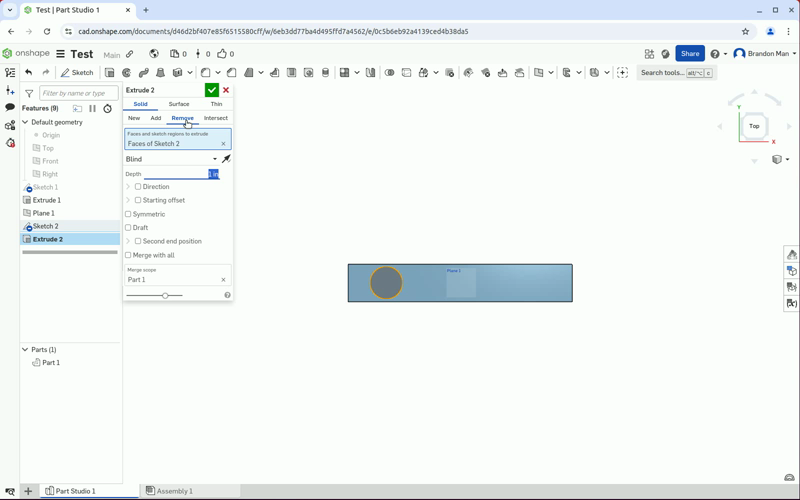
text(0.722)
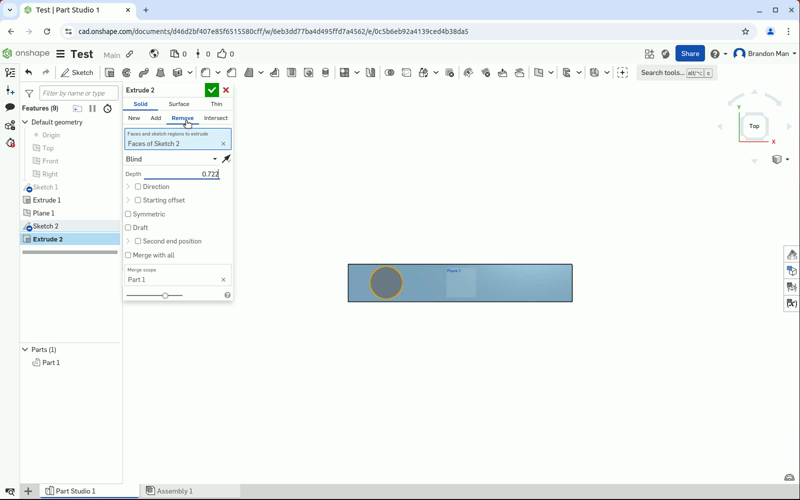
key(tab, 6)
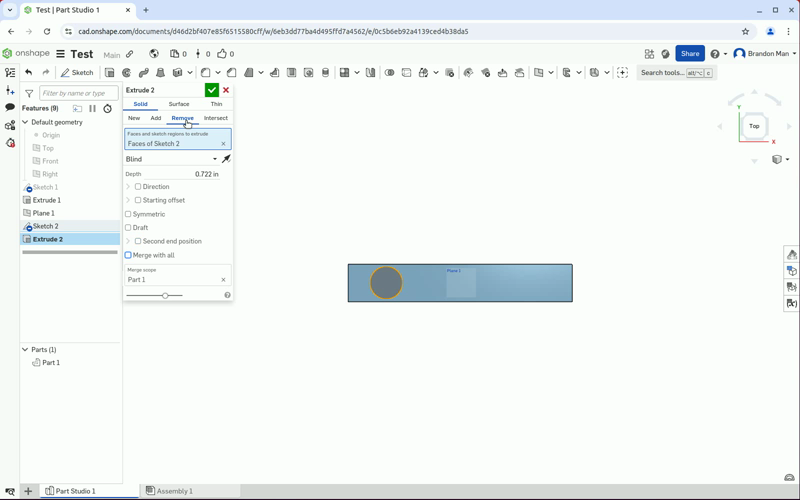
key(space)
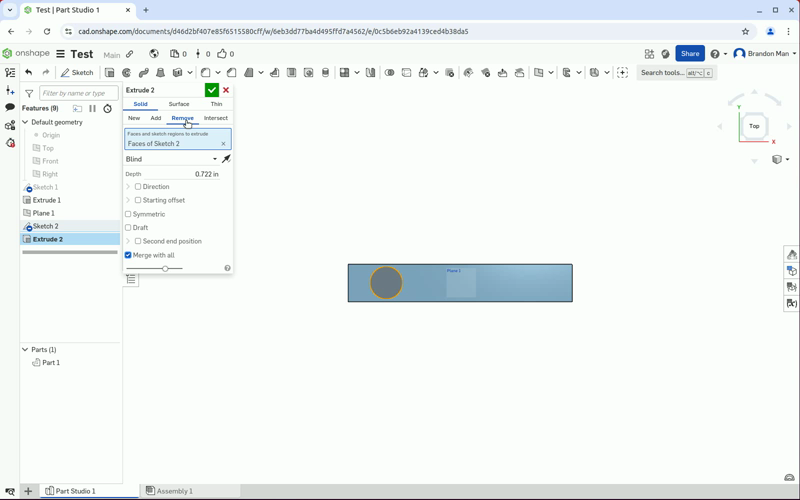
key(enter)
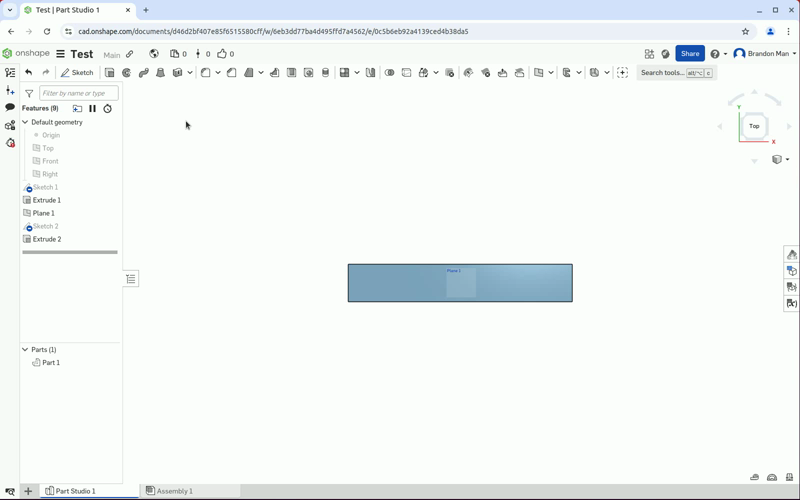
key(shift+h)
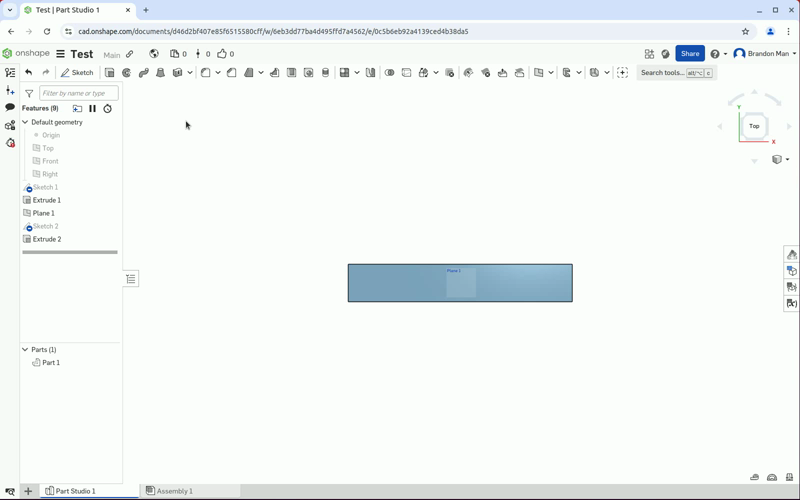
key(shift+h)
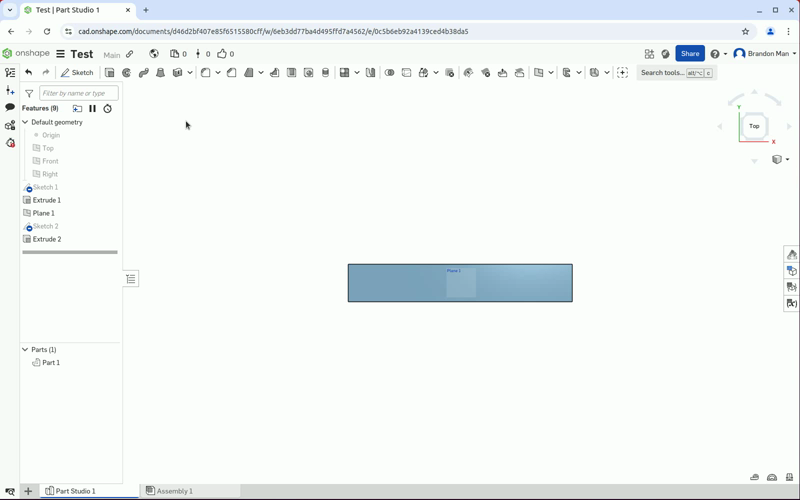
mouse_move(73, 189)
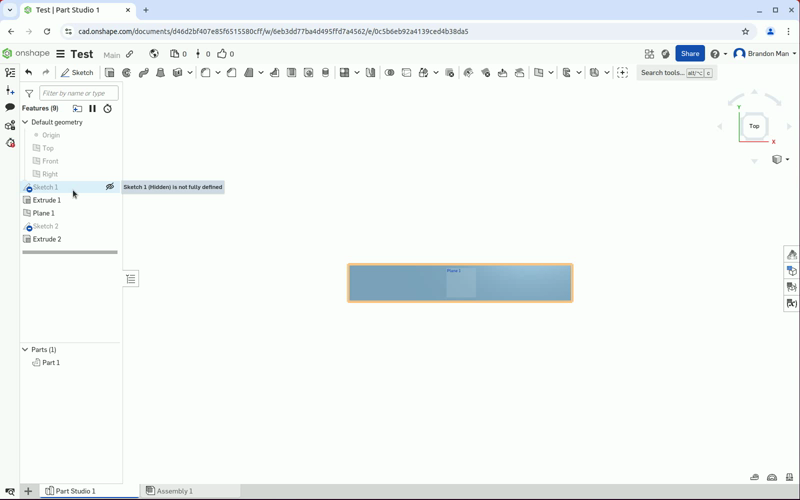
click(73, 189)
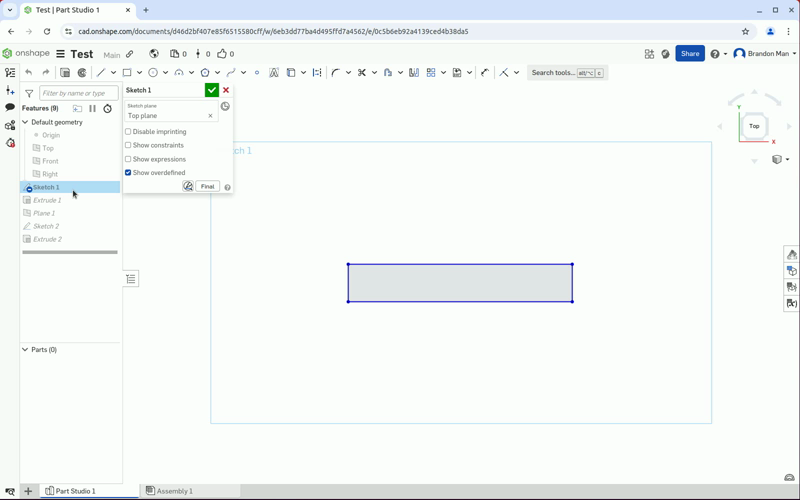
mouse_move(229, 92)
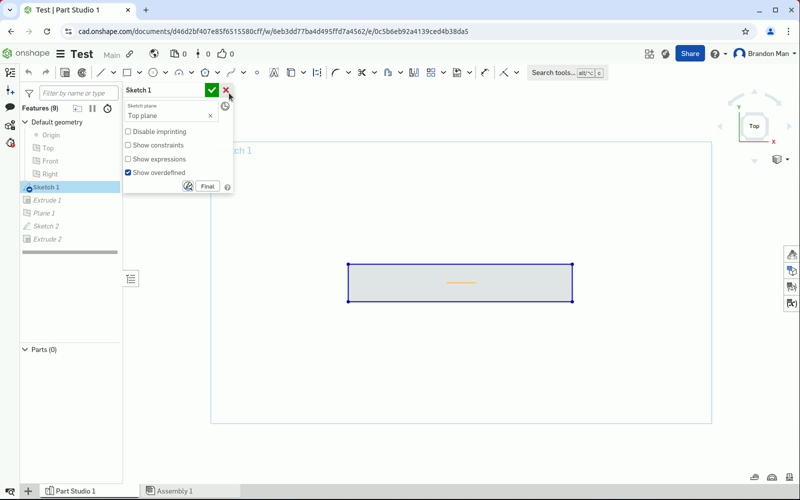
click(229, 92)
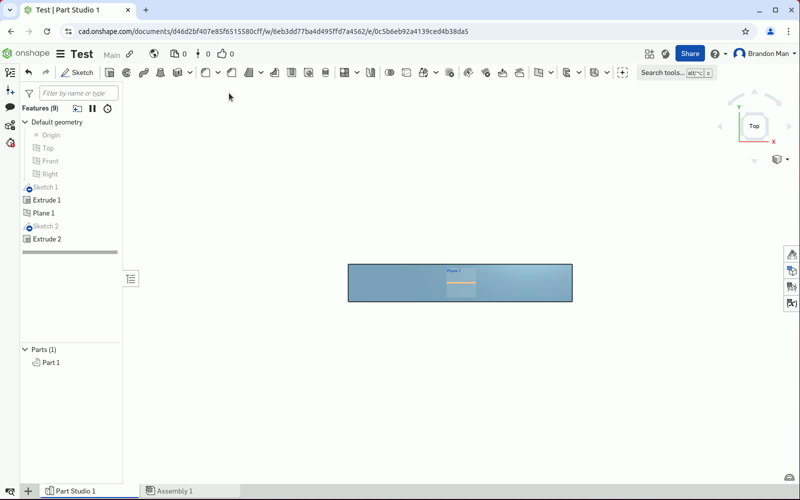
mouse_move(541, 75)
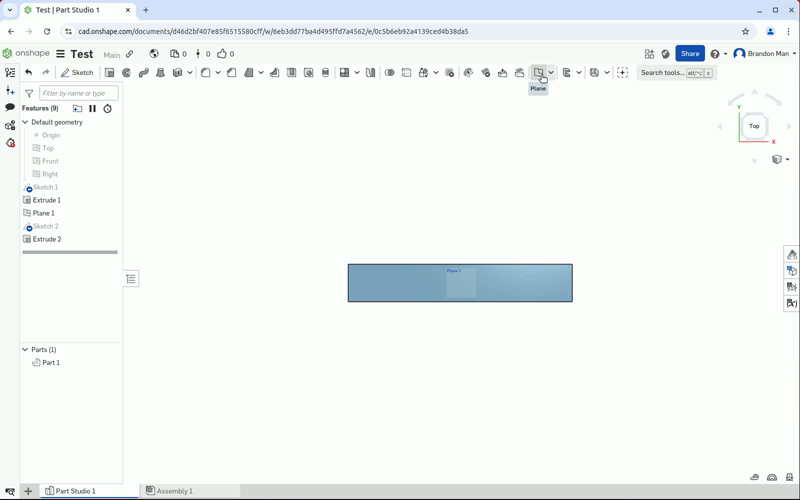
click(541, 75)
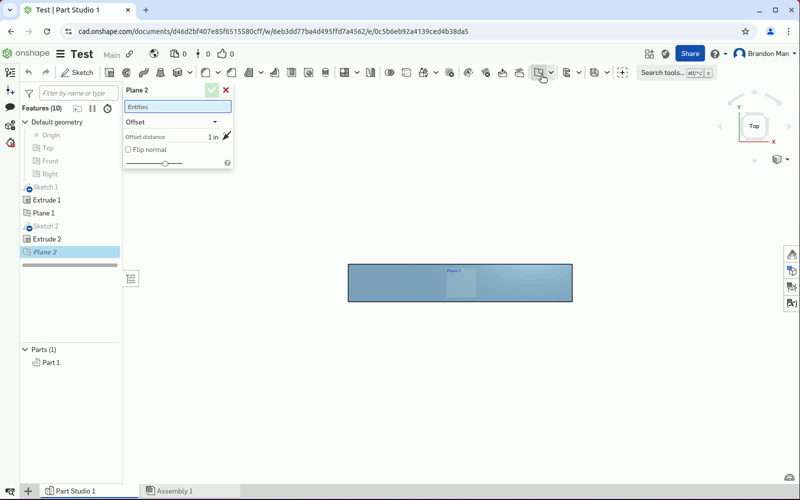
mouse_move(73, 150)
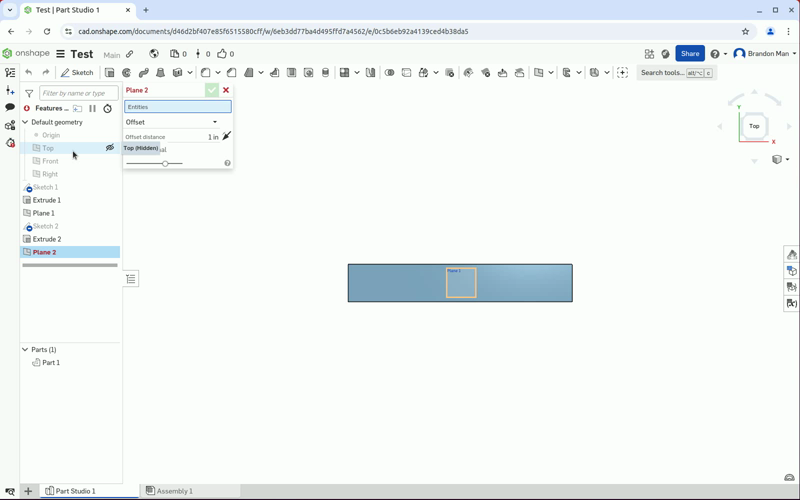
click(73, 150)
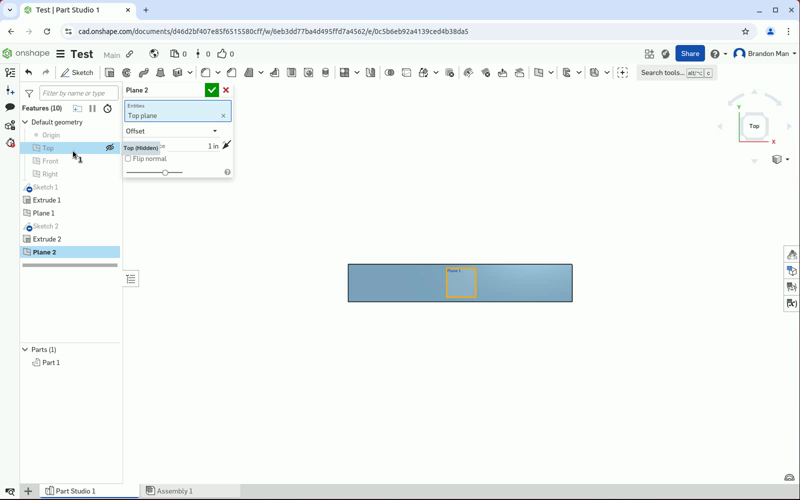
key(tab, 2)
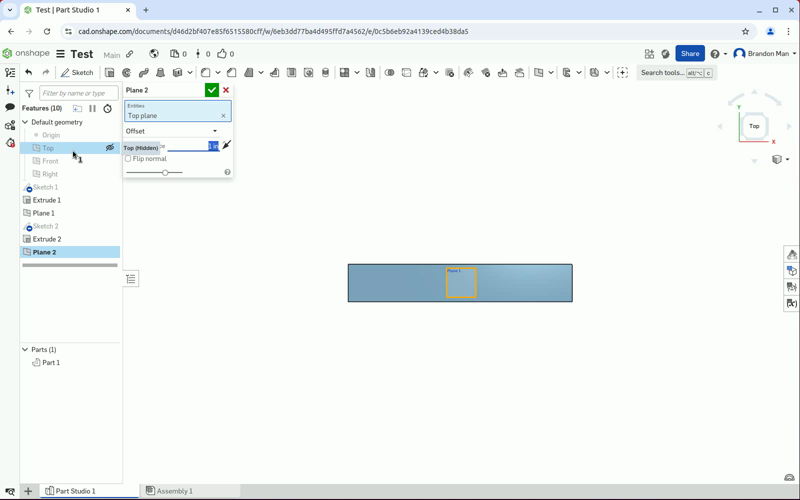
text(0.493)
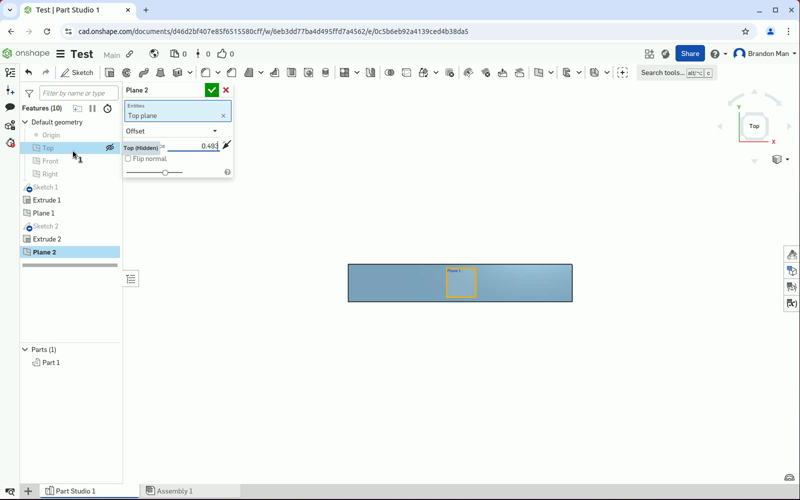
key(enter, 2)
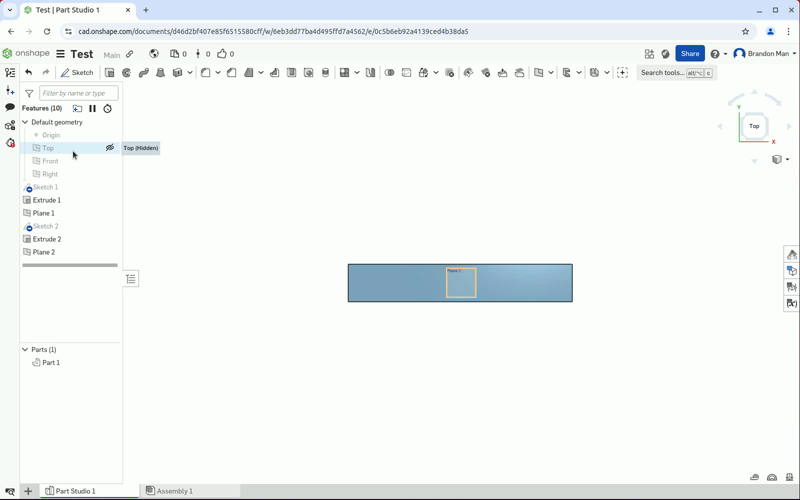
key(shift+s)
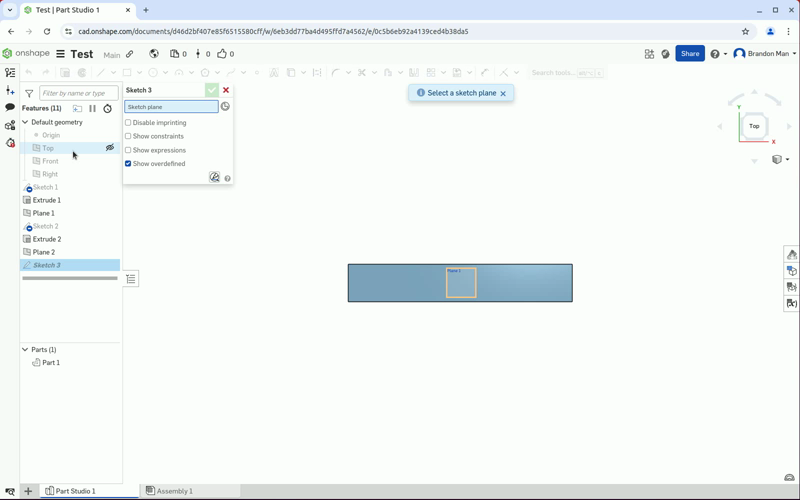
mouse_move(73, 254)
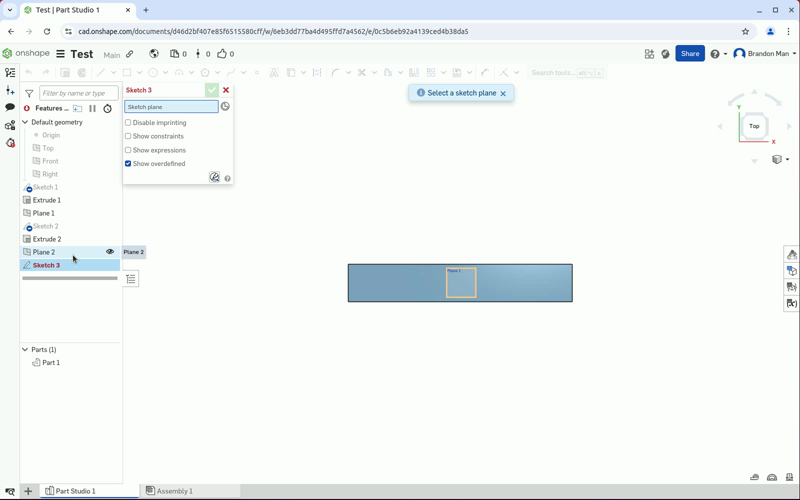
click(73, 254)
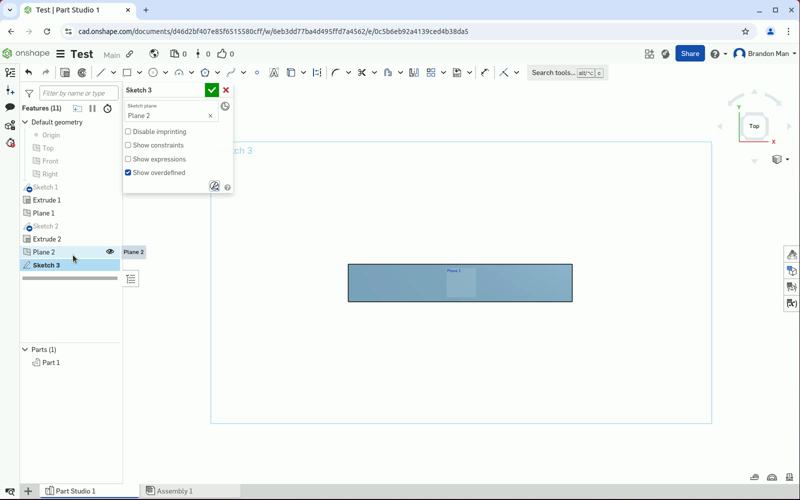
mouse_move(73, 352)
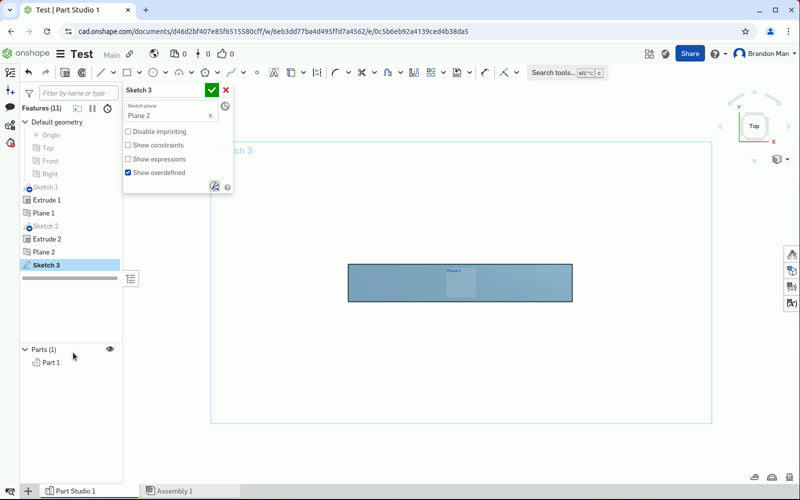
key(y)
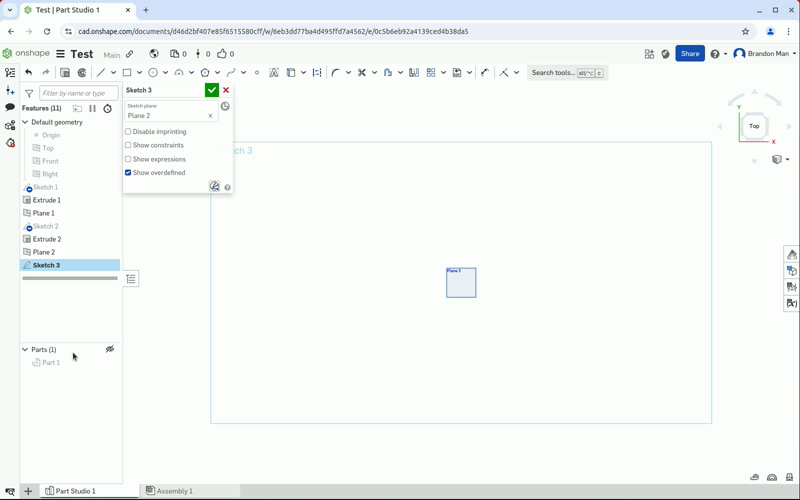
key(c)
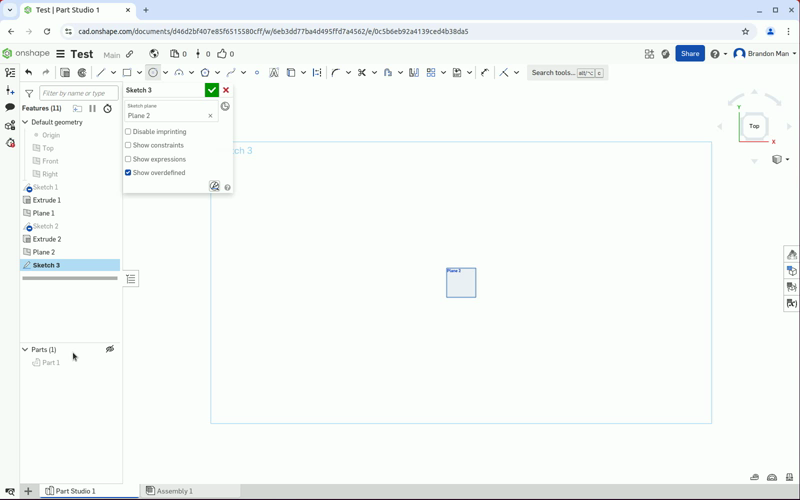
key_down(shift)
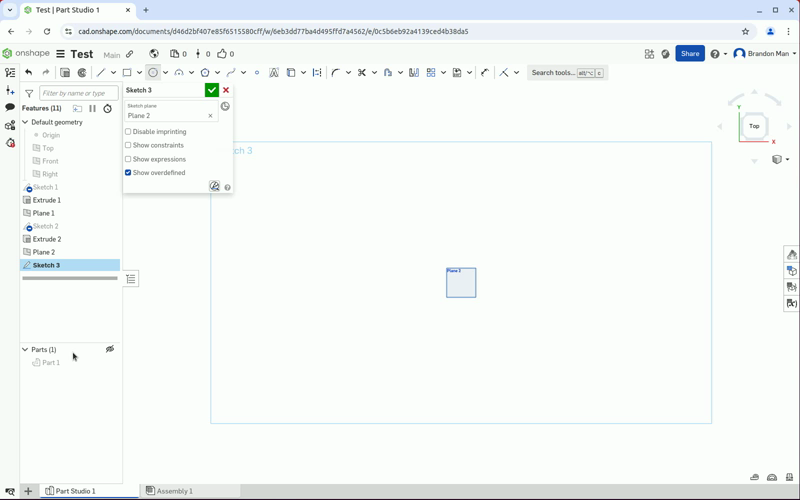
mouse_move(386, 282)
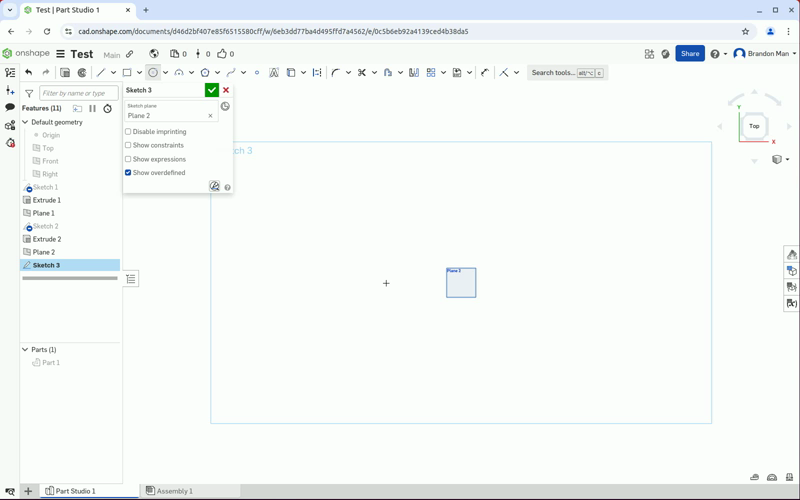
click(386, 282)
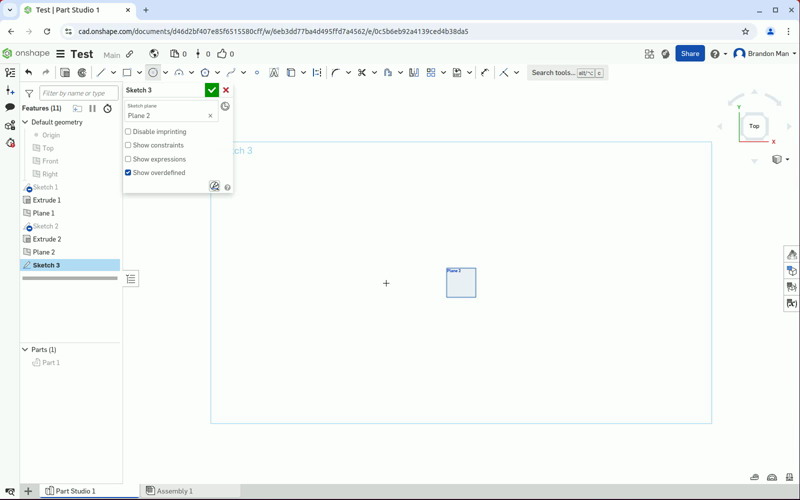
key_up(shift)
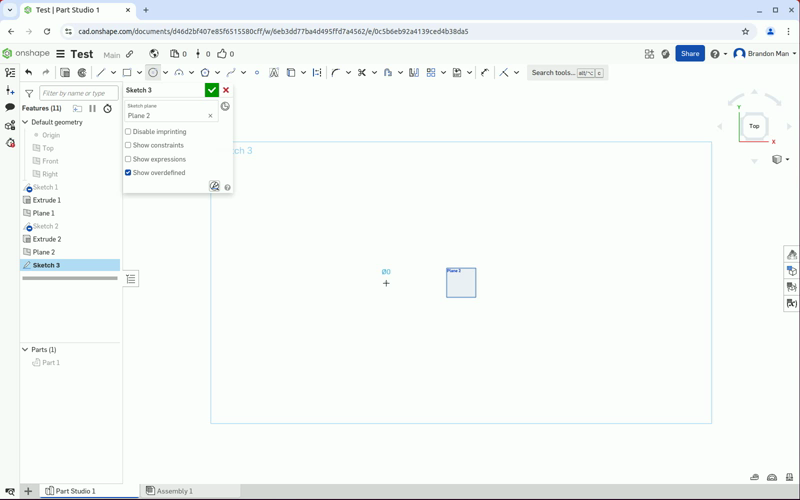
mouse_move(396, 282)
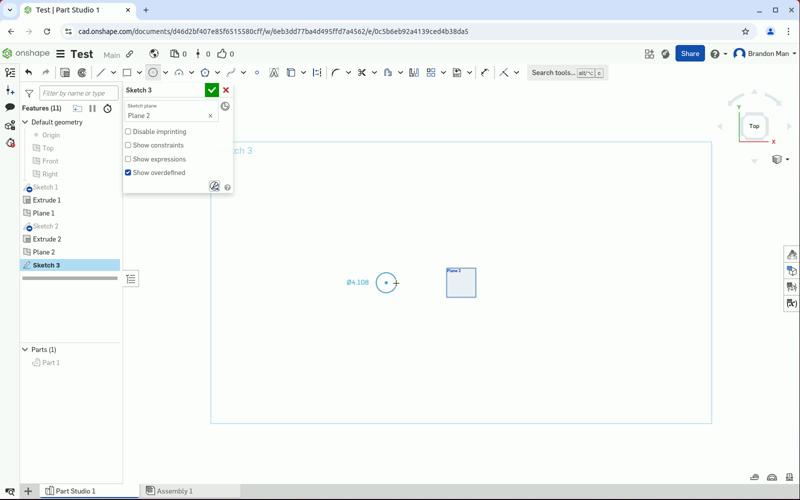
click(396, 282)
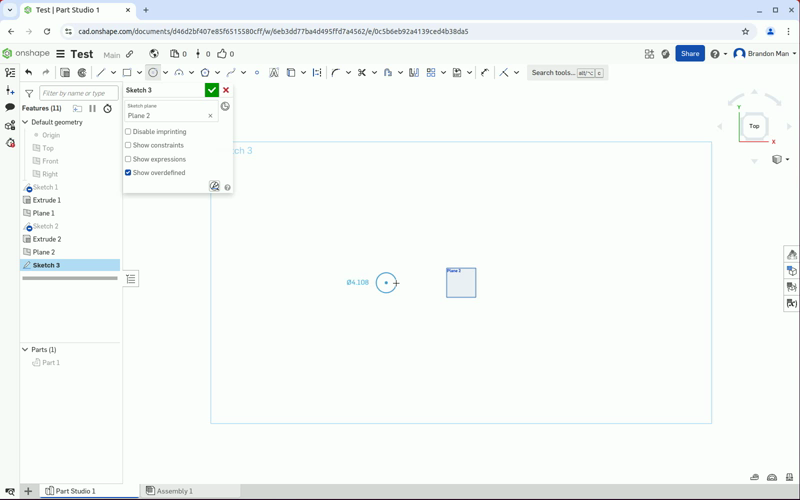
key(esc)
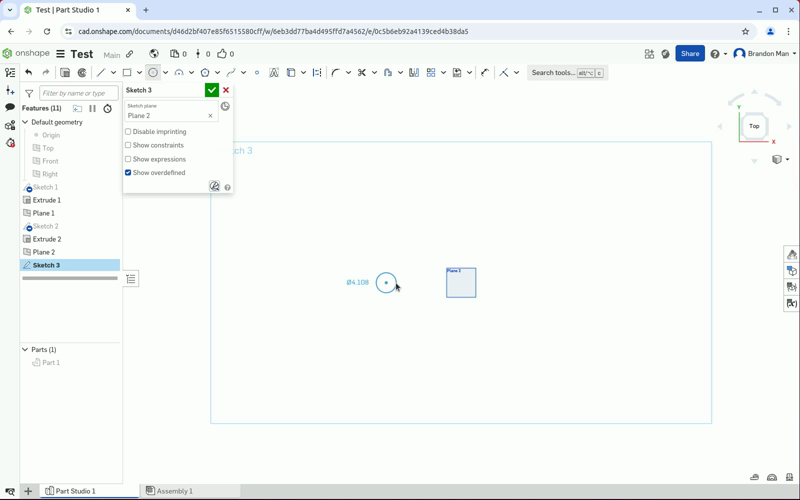
key(c)
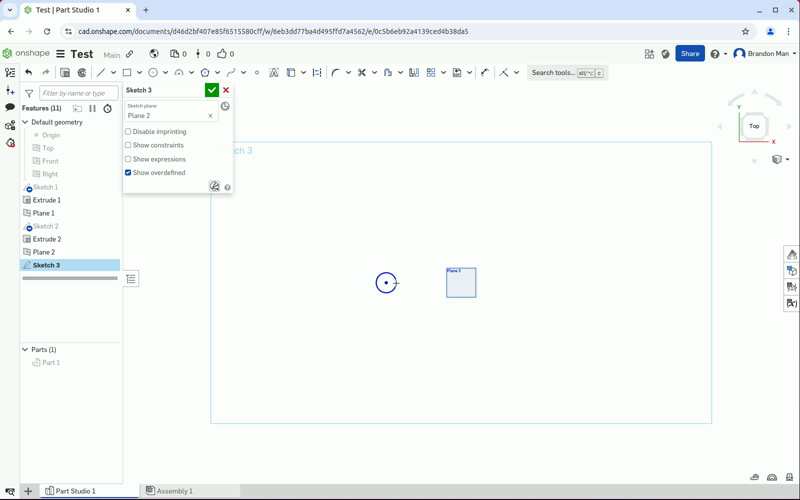
key_down(shift)
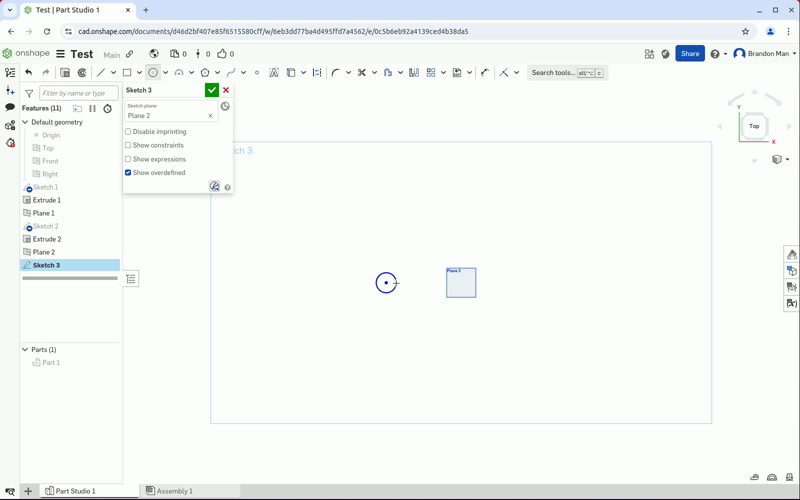
mouse_move(386, 282)
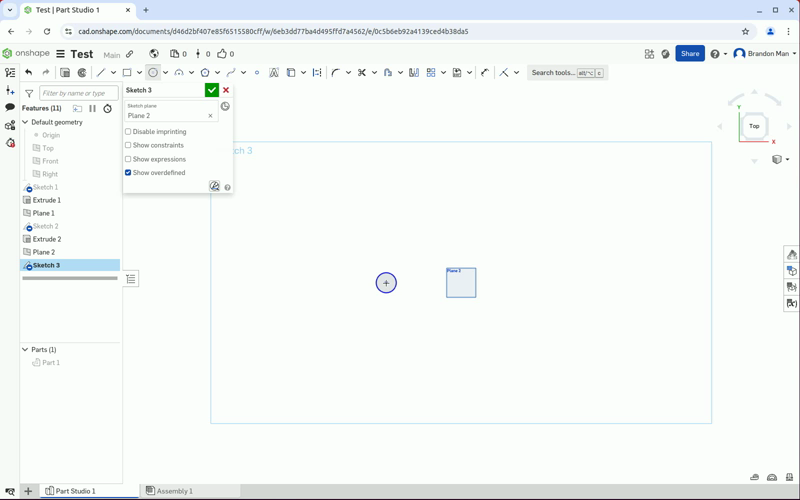
click(386, 282)
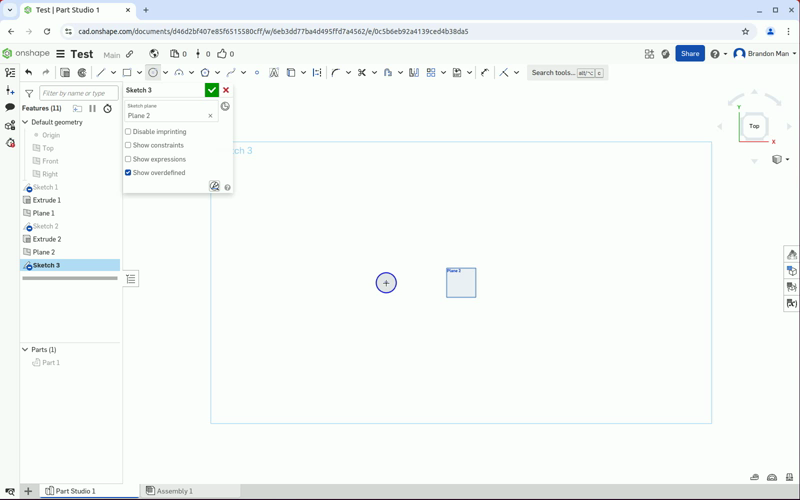
key_up(shift)
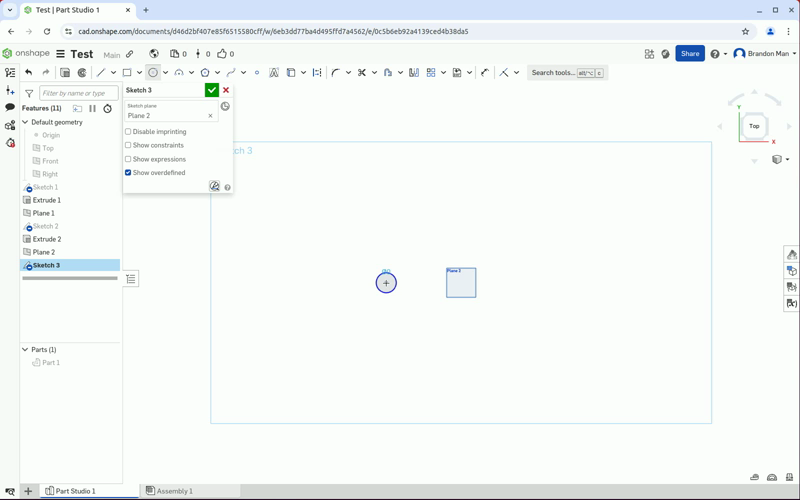
mouse_move(394, 282)
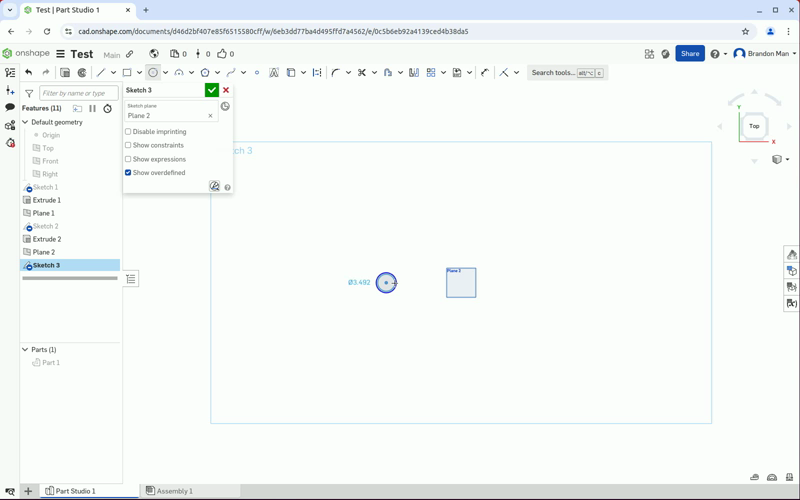
scroll(6)
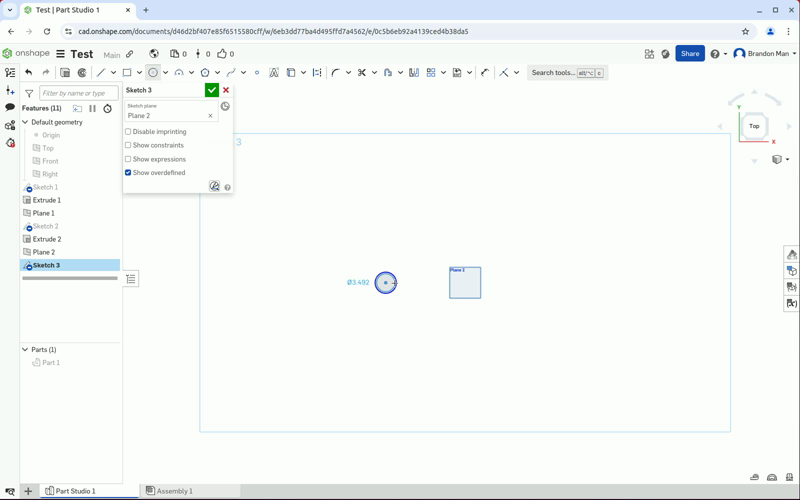
scroll(6)
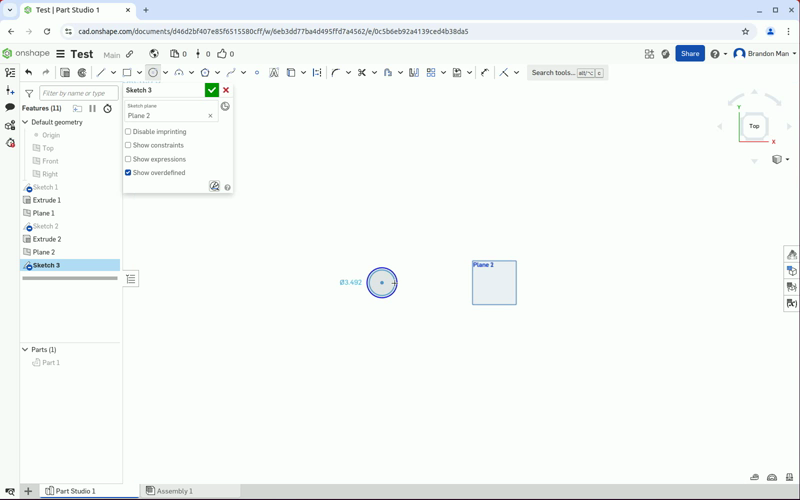
scroll(6)
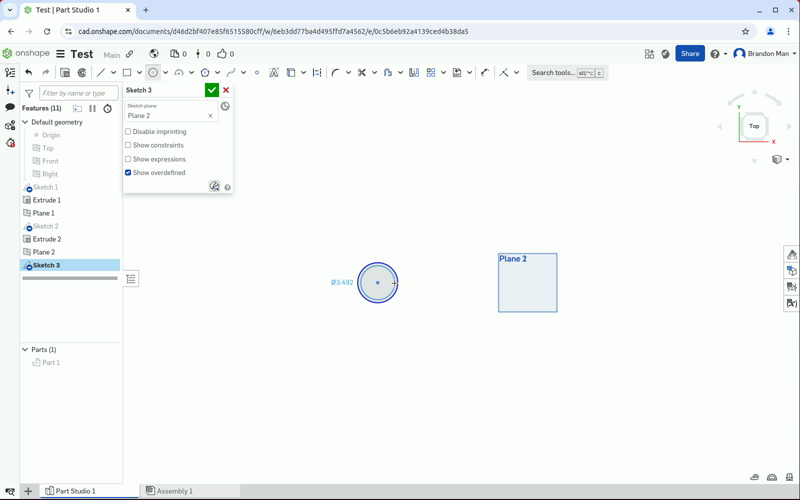
scroll(6)
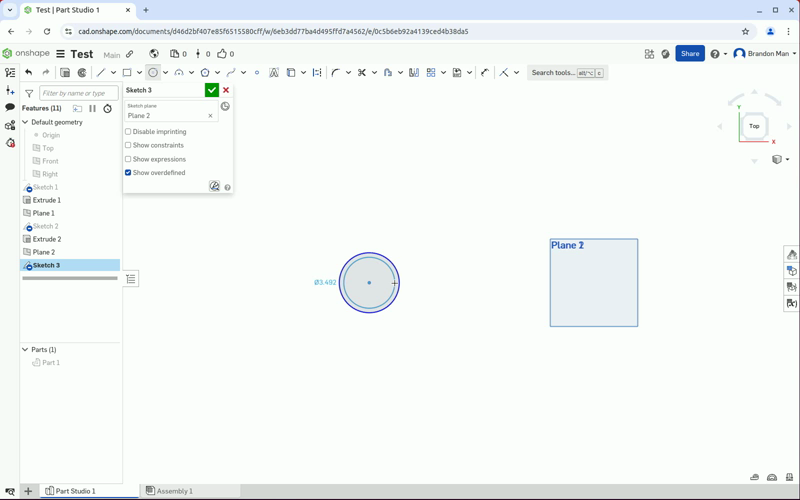
scroll(6)
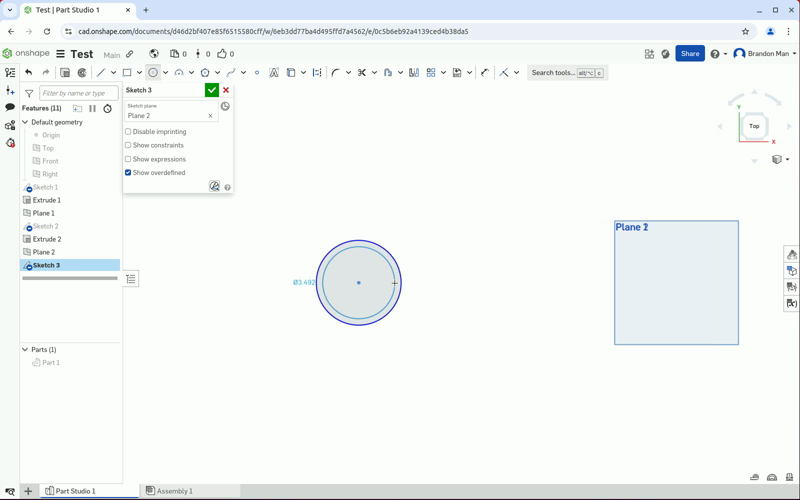
scroll(6)
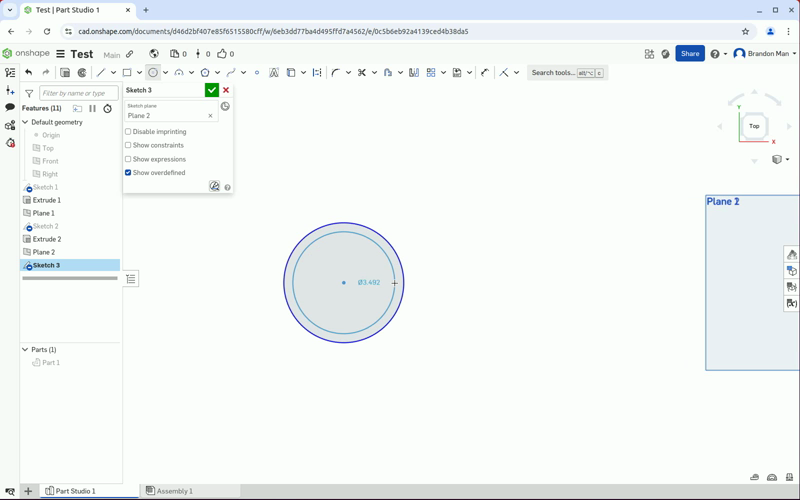
scroll(6)
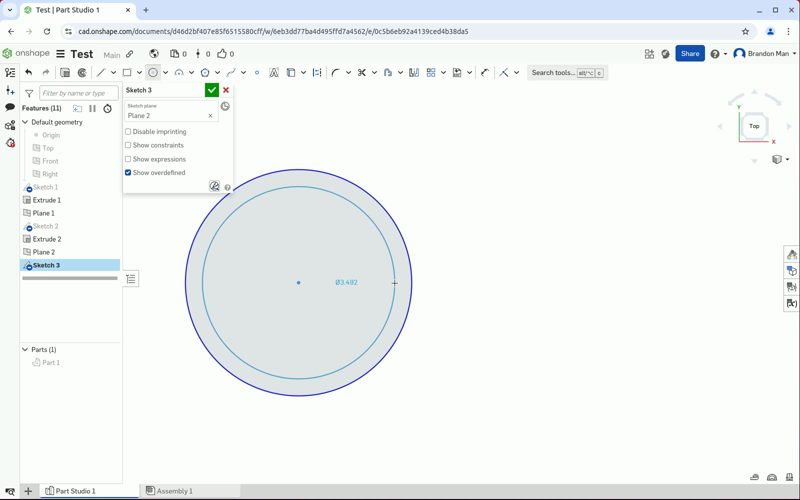
click(394, 282)
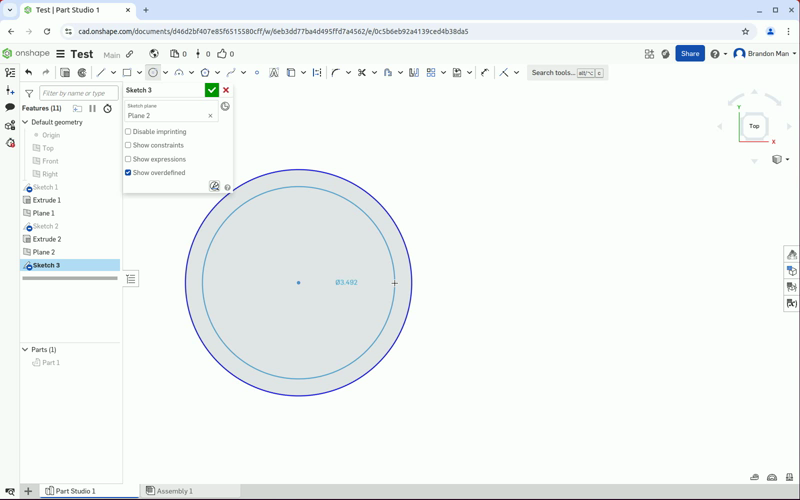
scroll(-6)
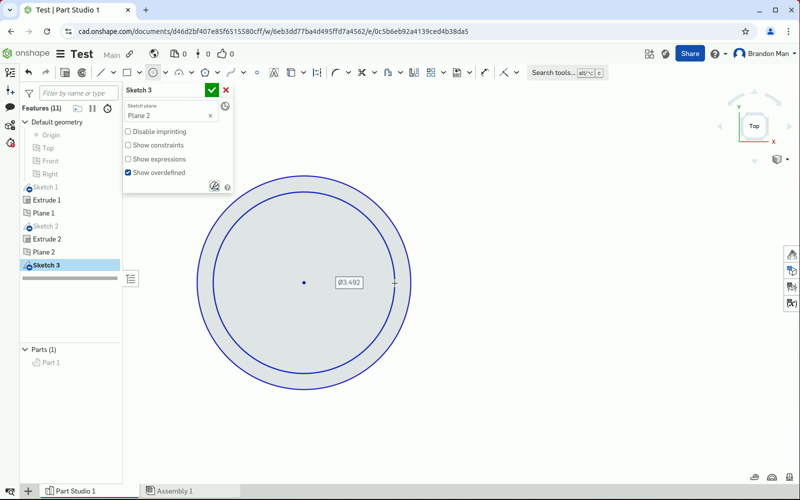
scroll(-6)
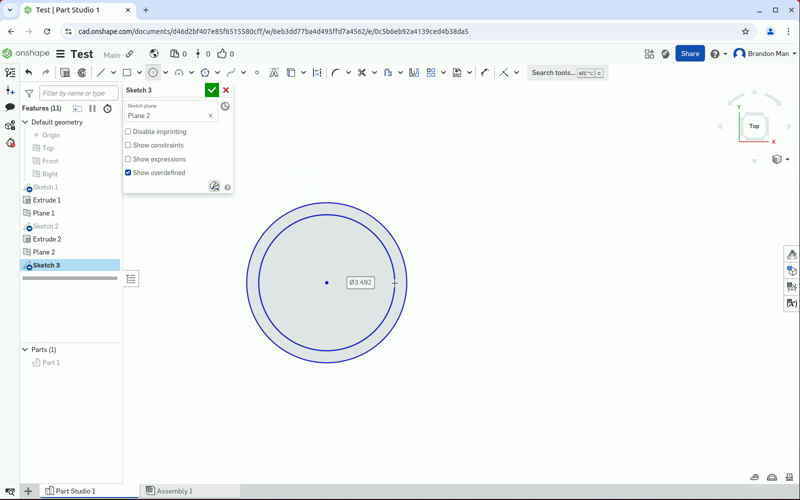
scroll(-6)
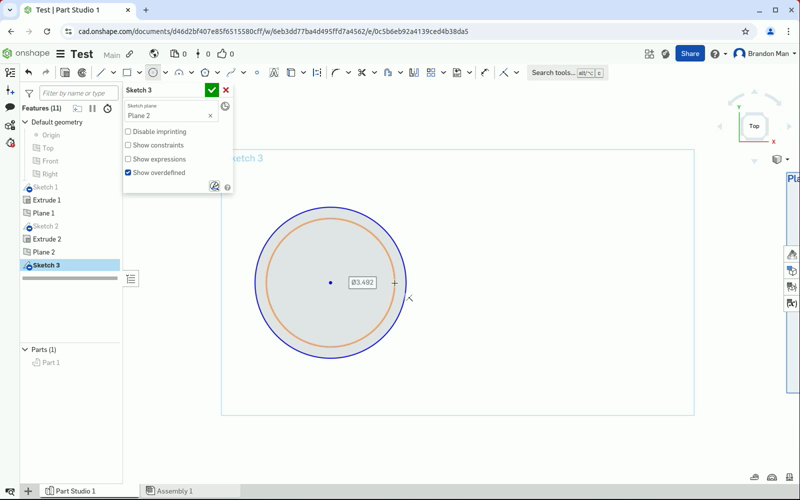
scroll(-6)
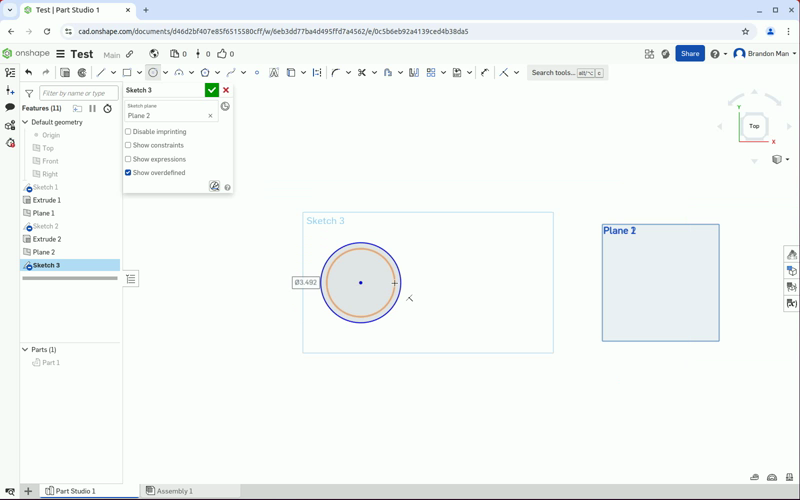
scroll(-6)
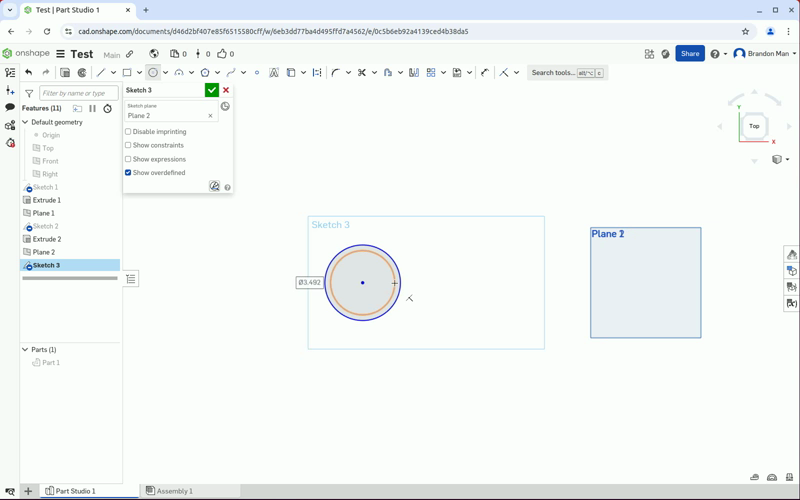
scroll(-6)
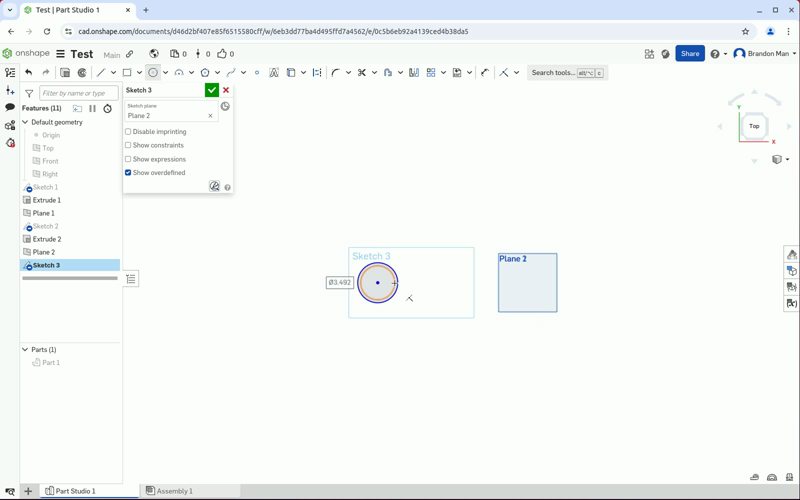
scroll(-6)
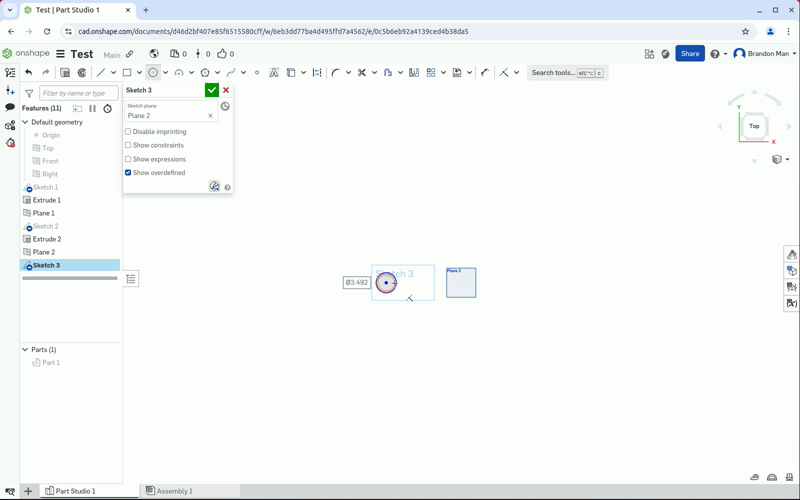
key(esc)
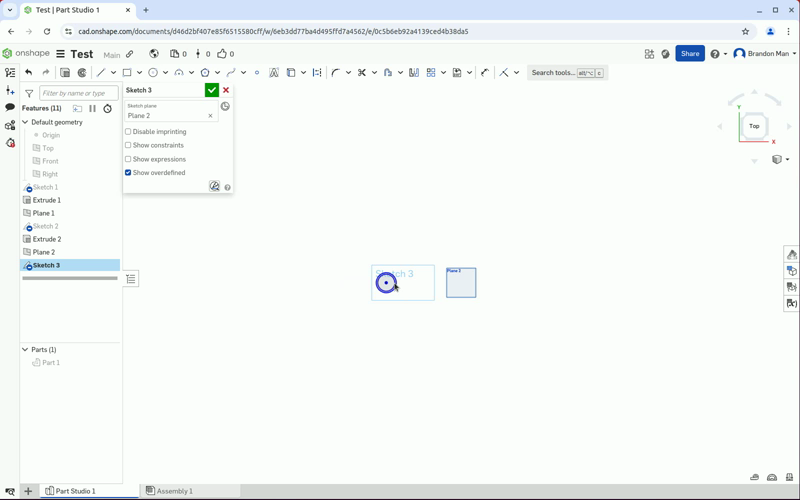
mouse_move(379, 287)
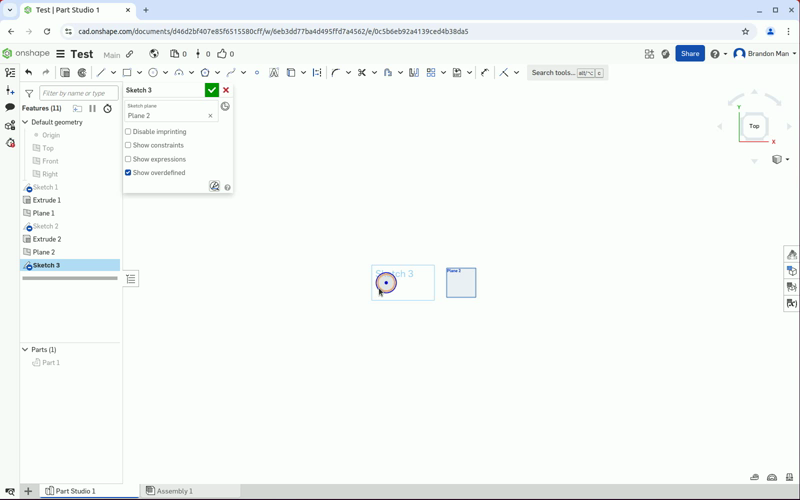
scroll(6)
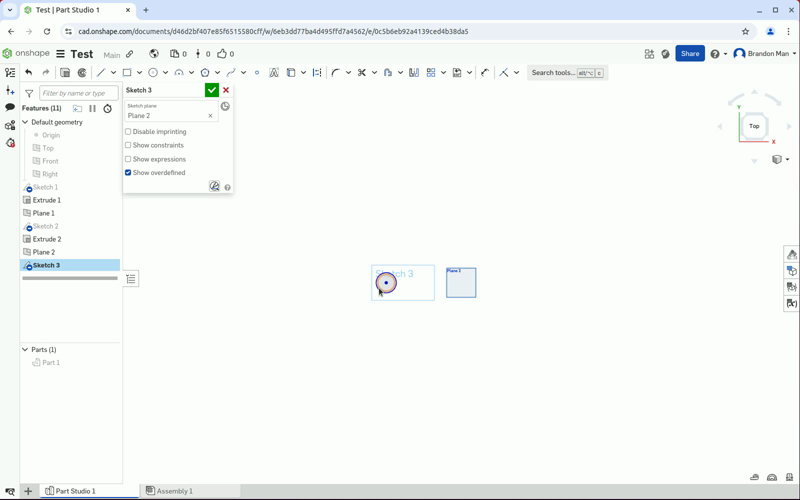
scroll(6)
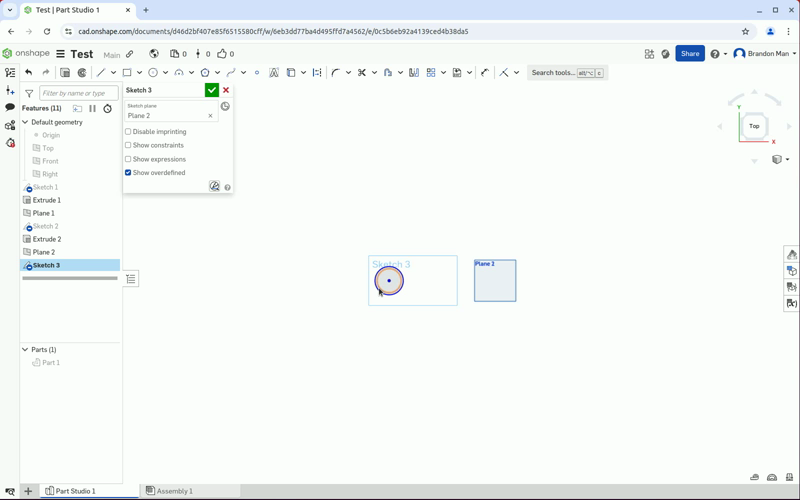
scroll(6)
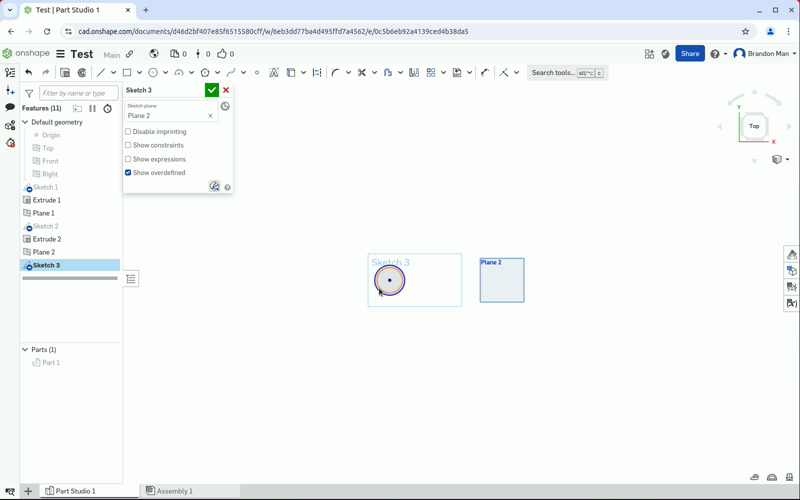
scroll(6)
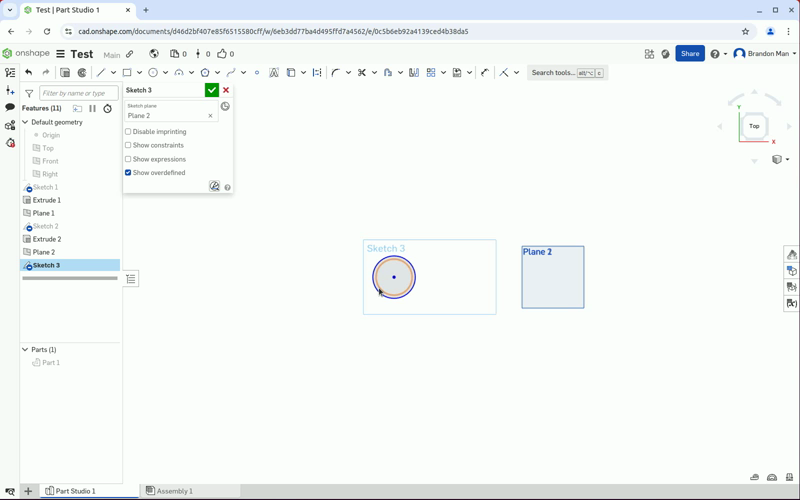
scroll(6)
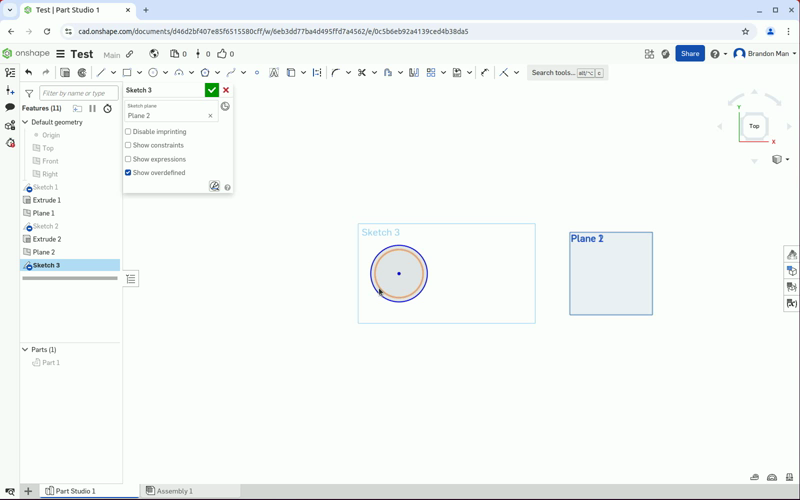
scroll(6)
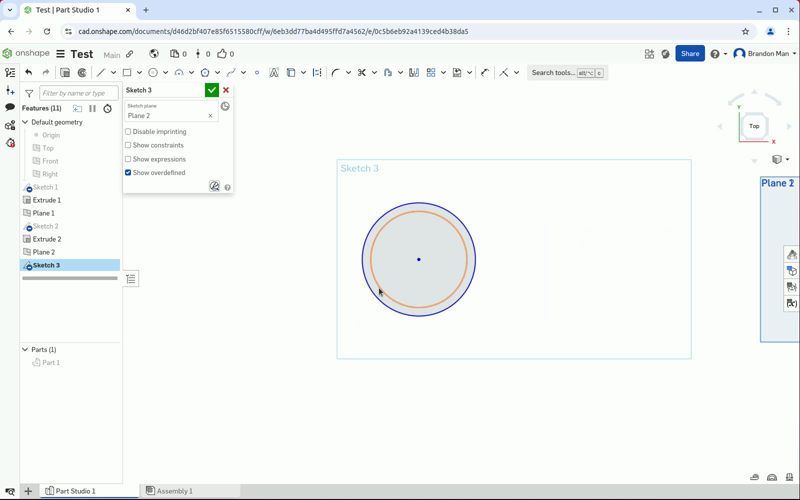
scroll(6)
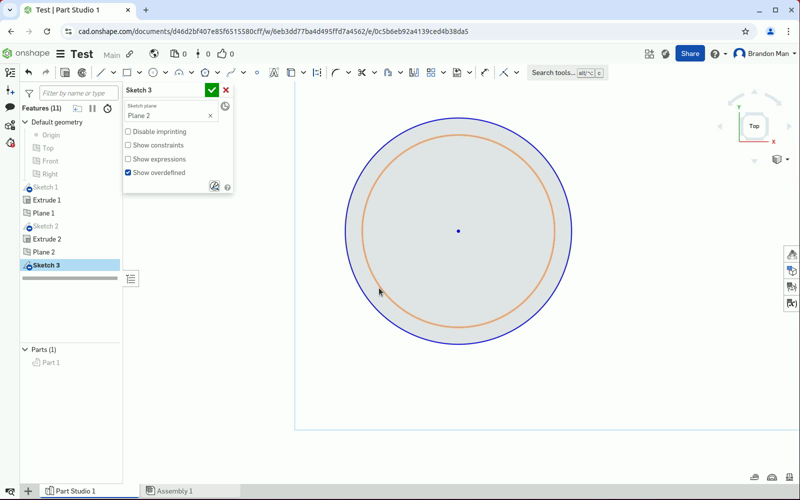
click(379, 287)
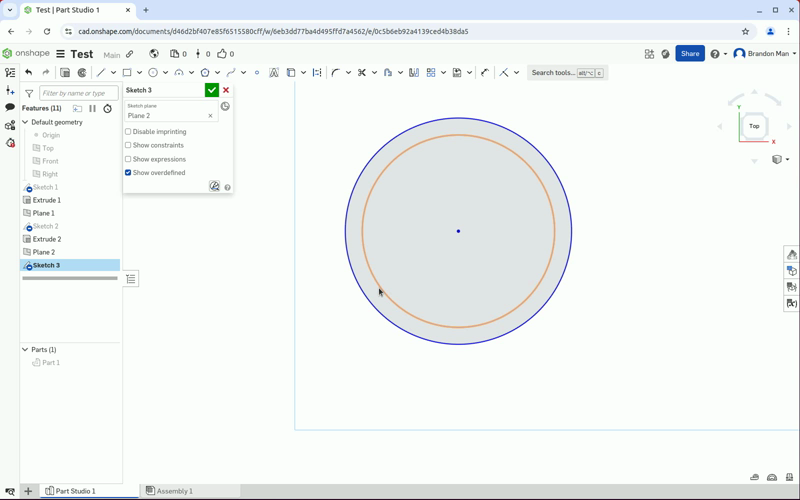
scroll(-6)
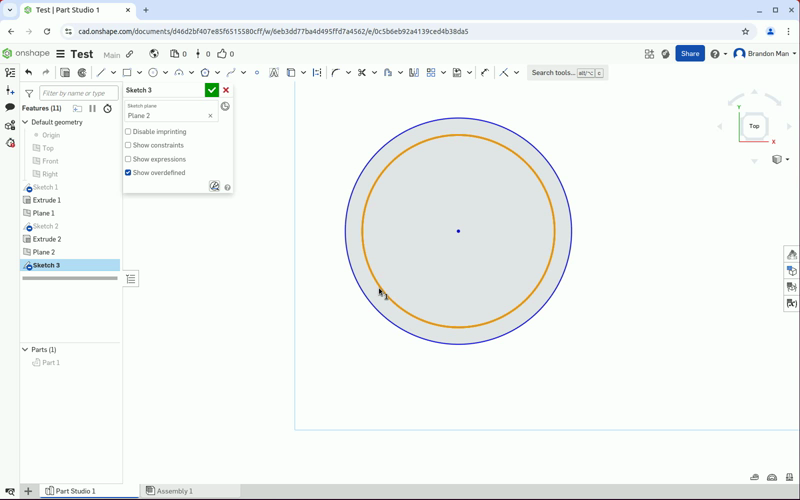
scroll(-6)
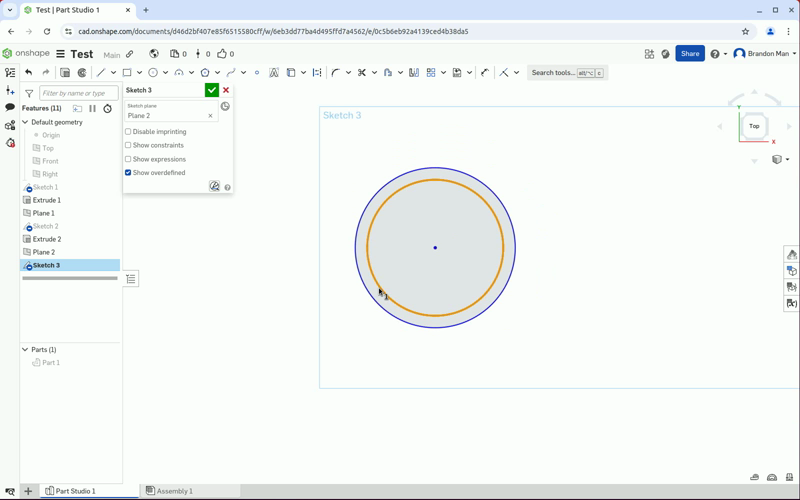
scroll(-6)
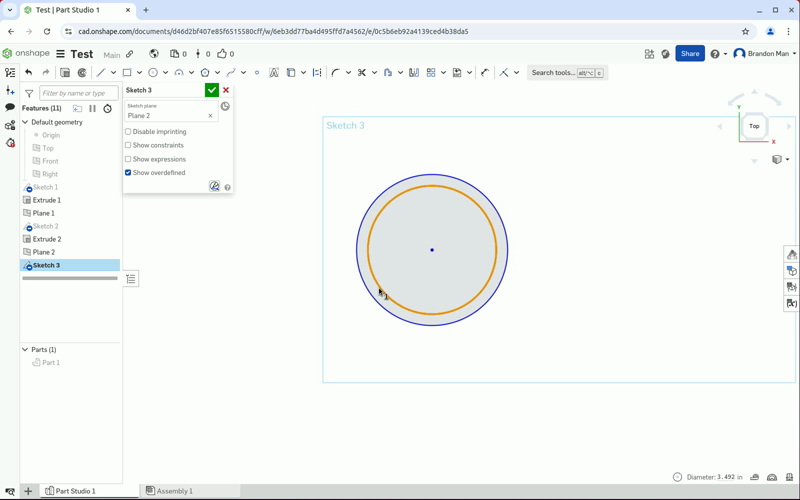
scroll(-6)
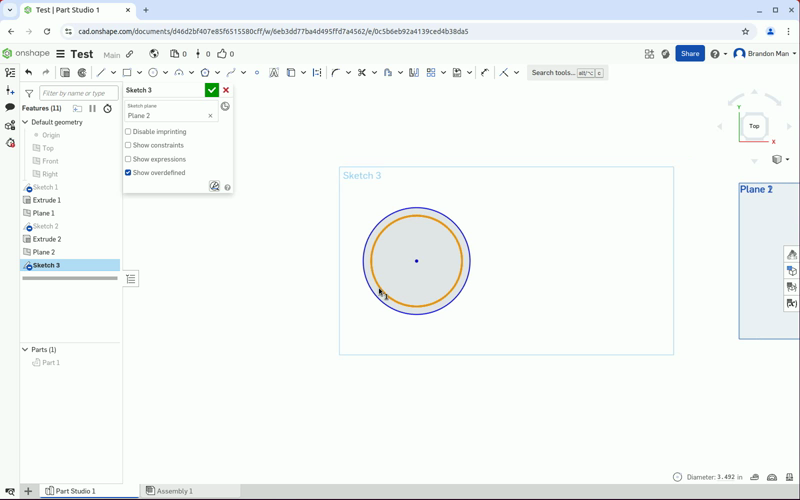
scroll(-6)
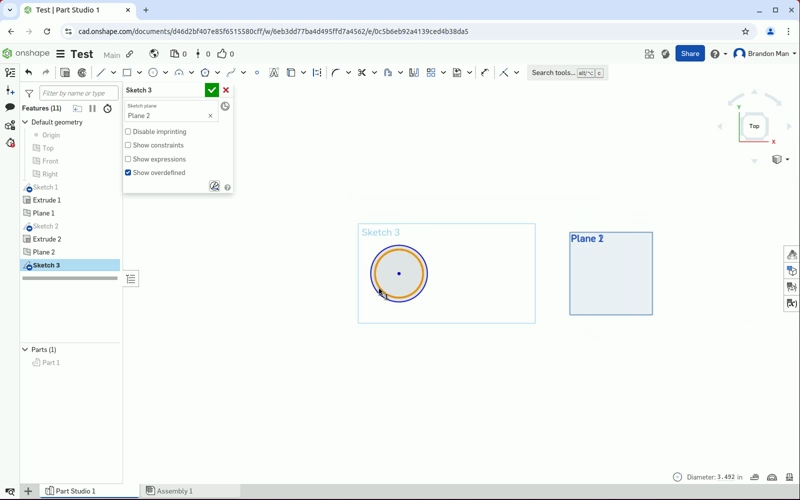
scroll(-6)
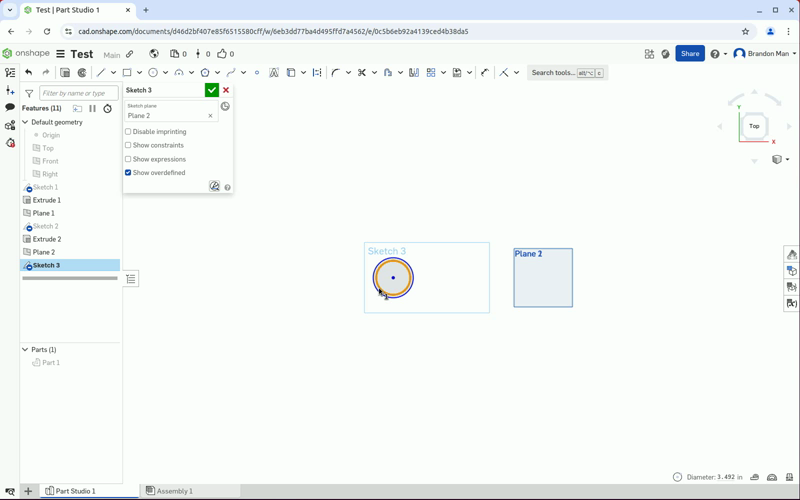
scroll(-6)
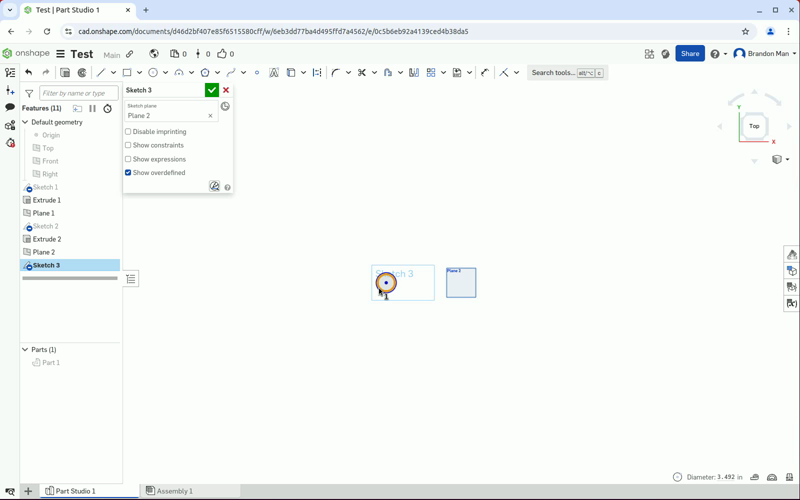
mouse_move(73, 352)
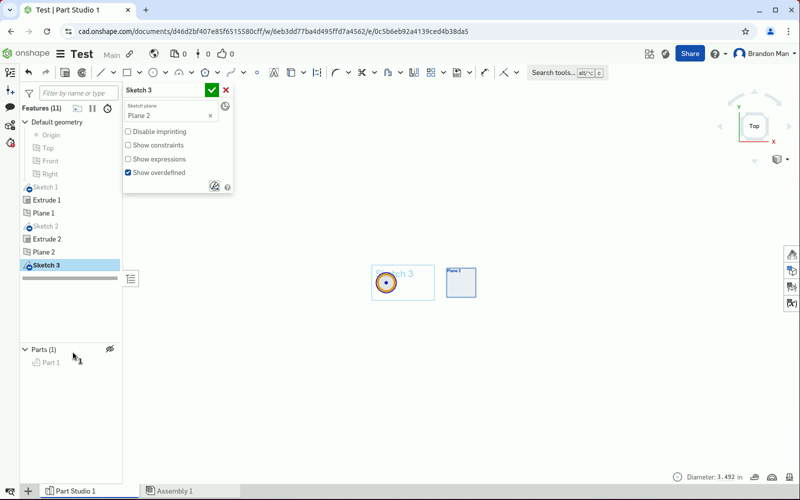
key(shift+y)
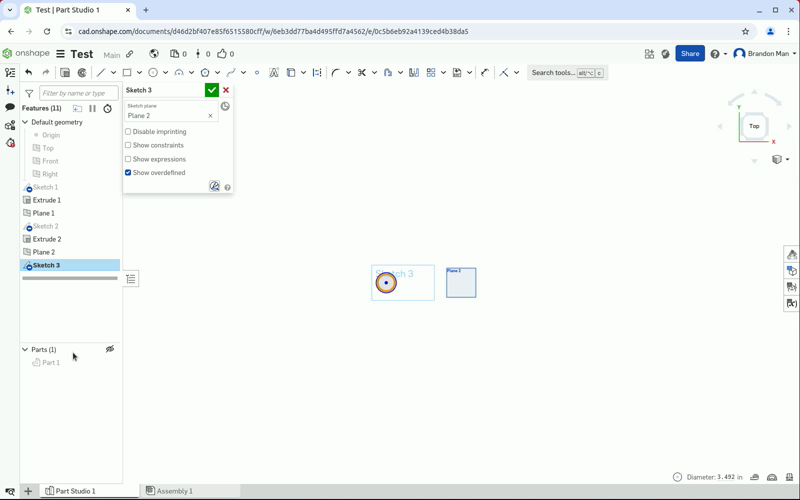
key(shift+e)
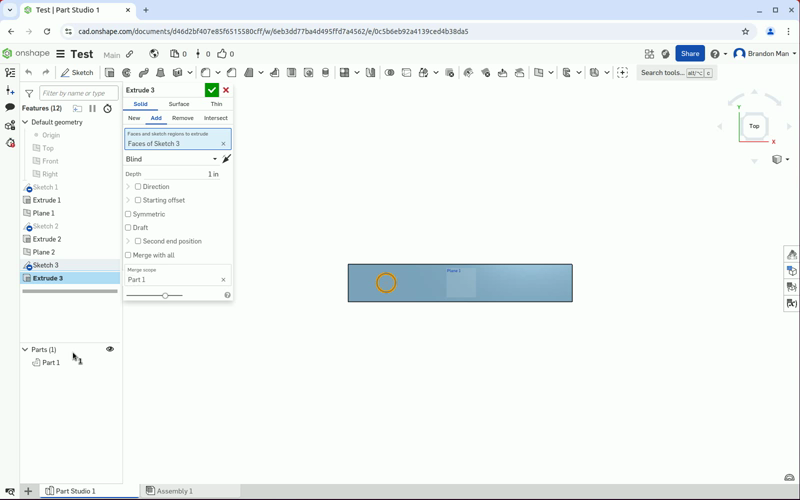
mouse_move(143, 106)
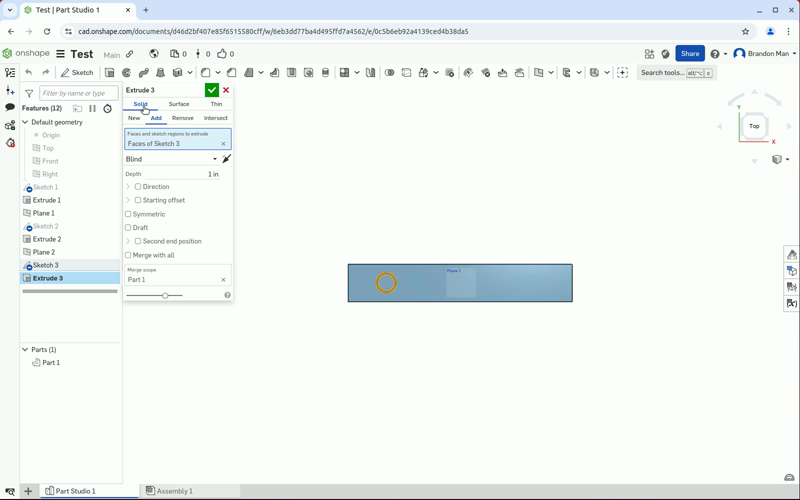
click(143, 106)
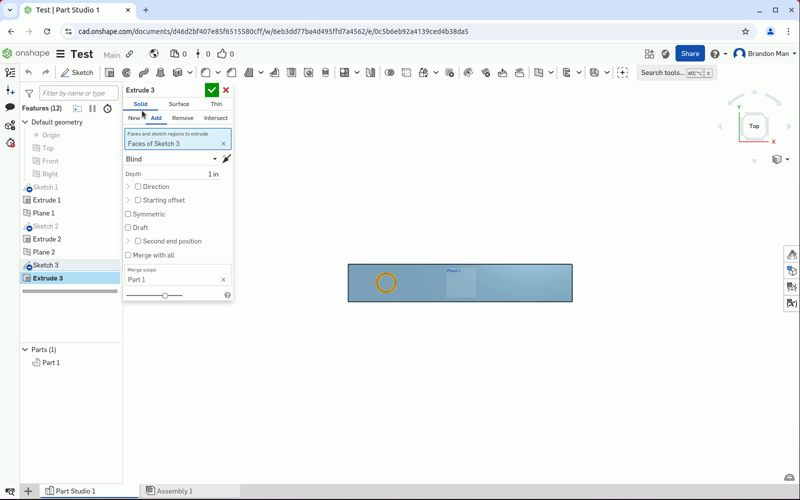
mouse_move(137, 120)
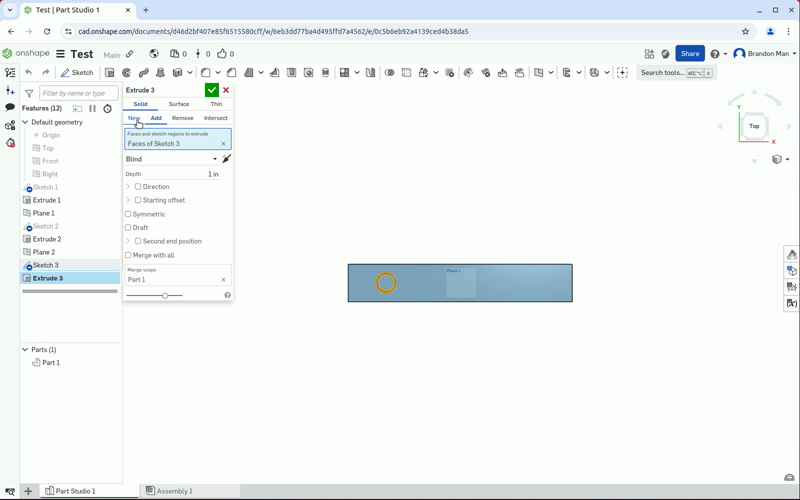
click(137, 120)
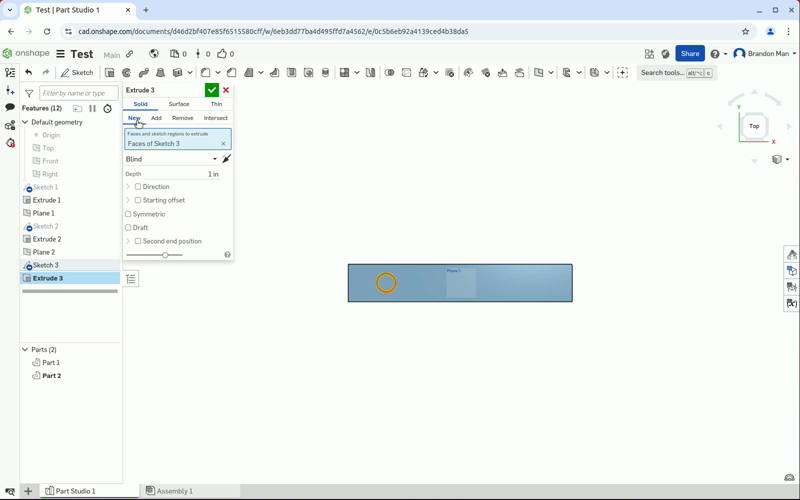
key(tab, 4)
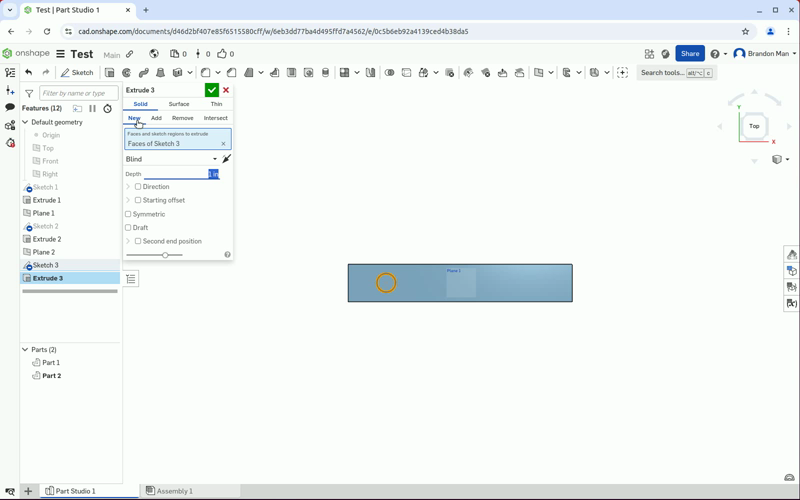
text(0.963)
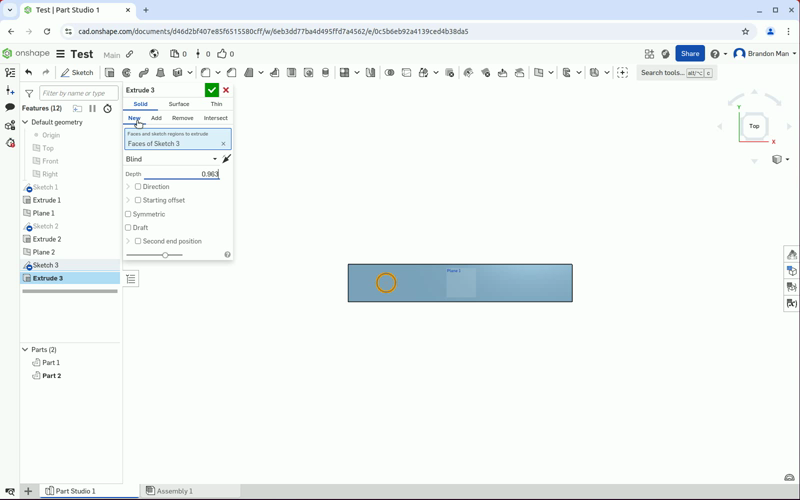
key(enter)
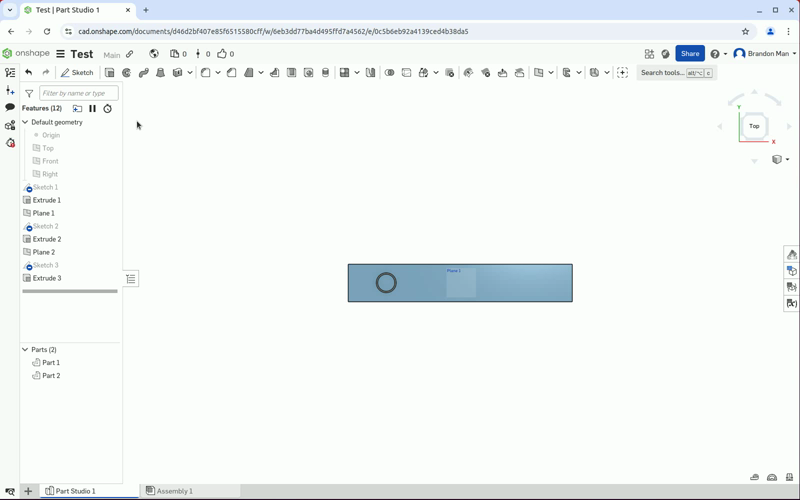
key(shift+h)
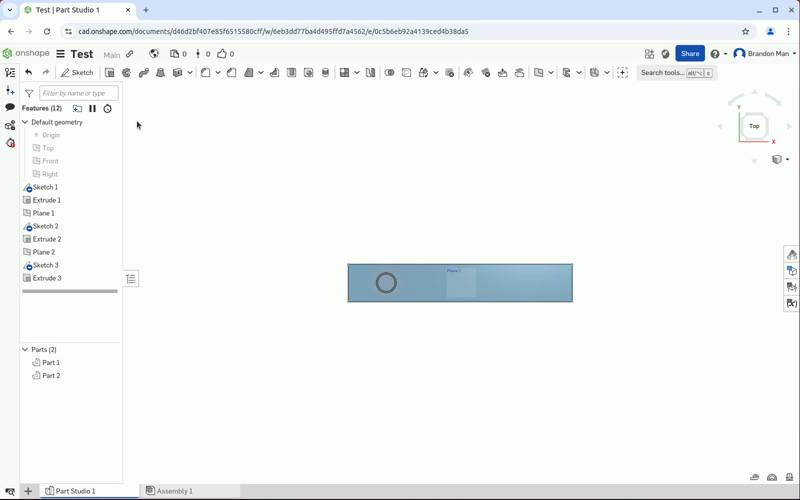
key(shift+h)
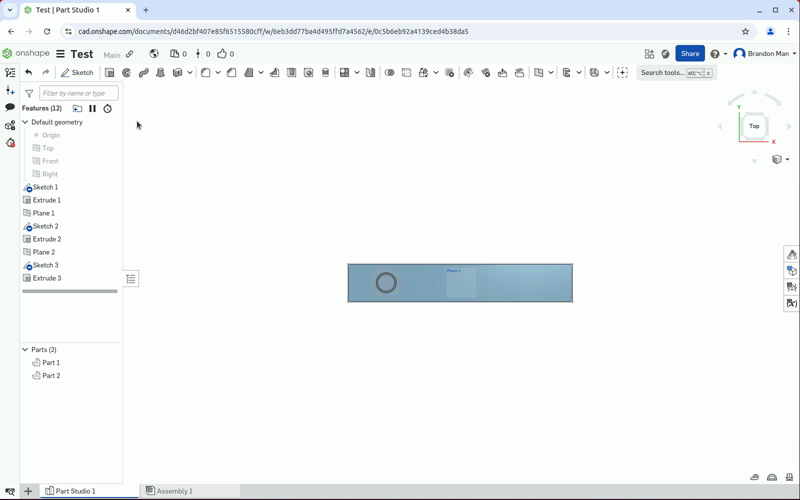
key(shift+7)
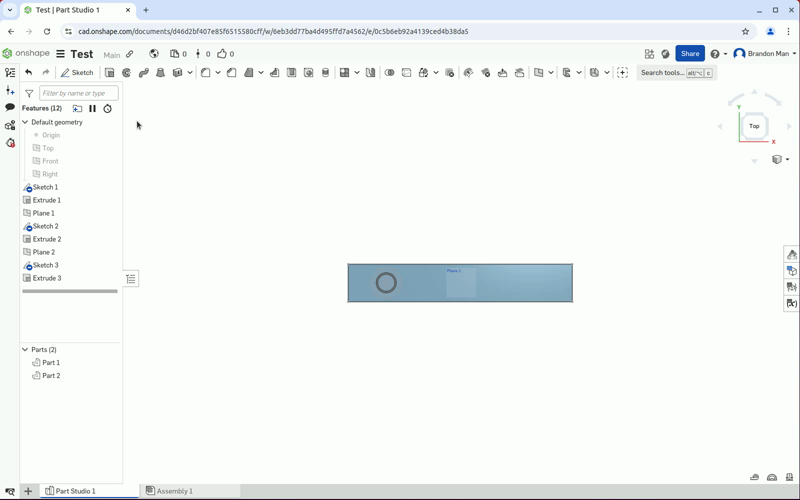
key(up, 3)
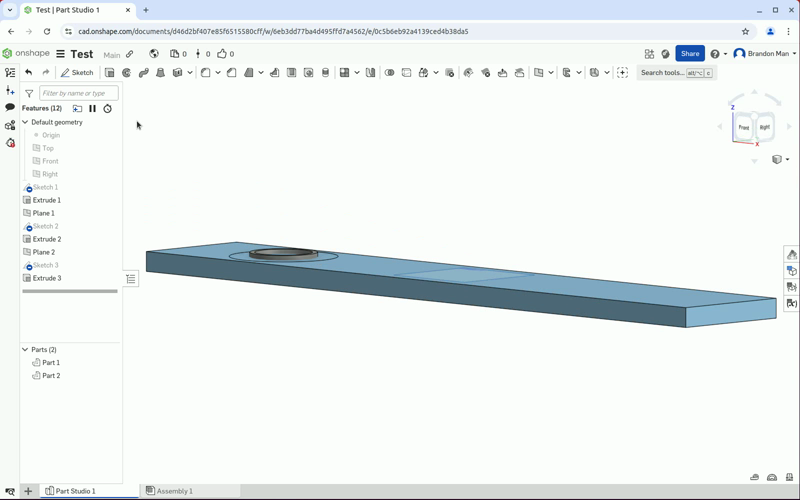
key(left, 3)
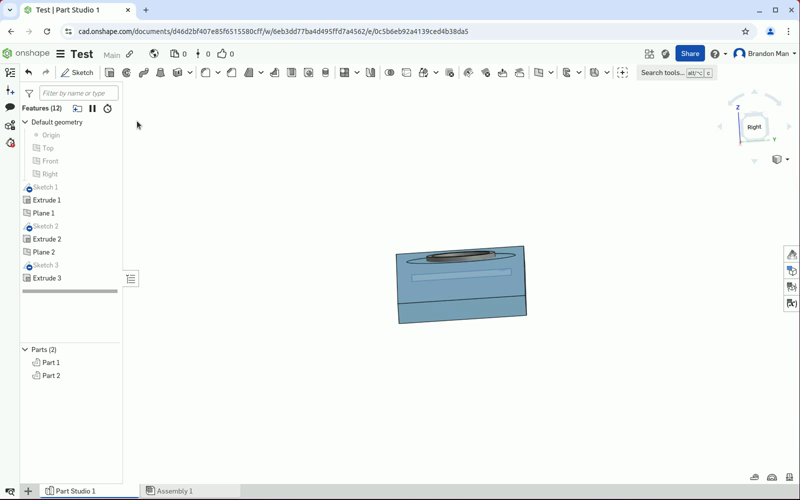
key(right, 3)
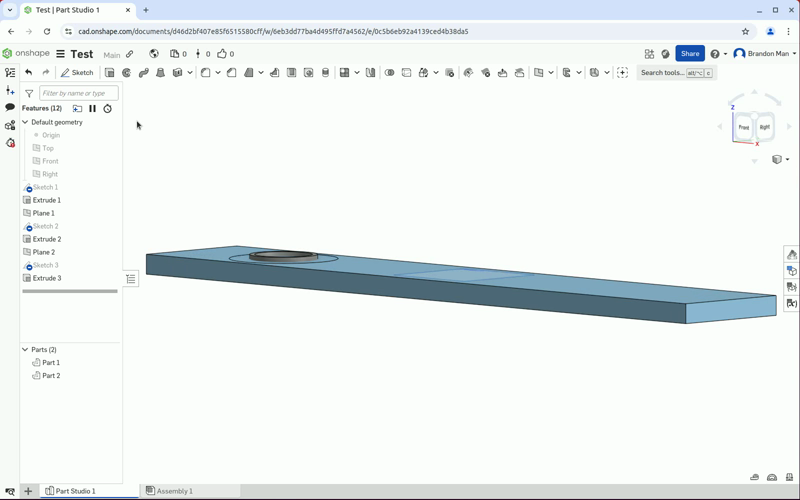
key(down, 3)
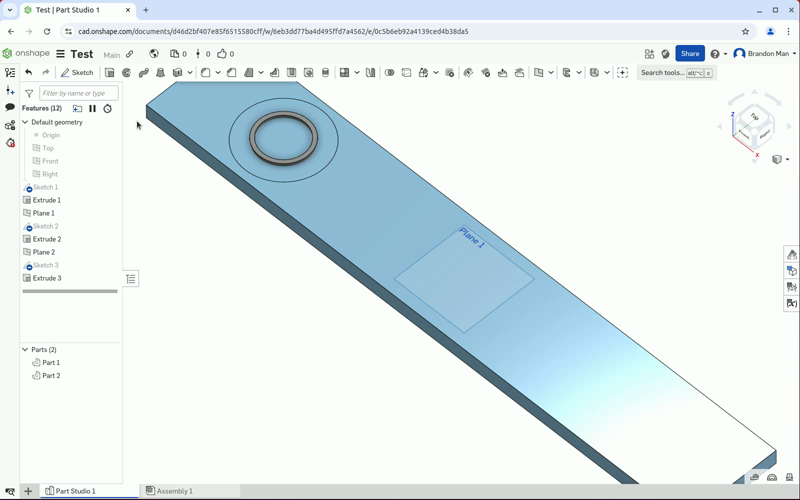
mouse_move(73, 189)
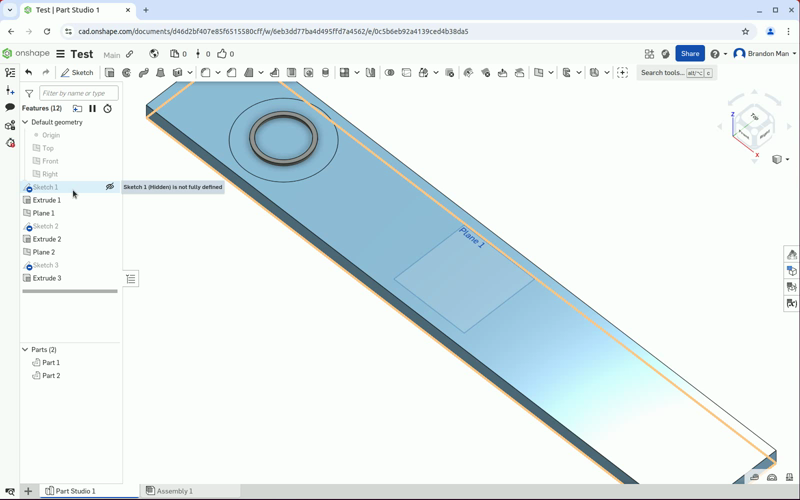
click(73, 189)